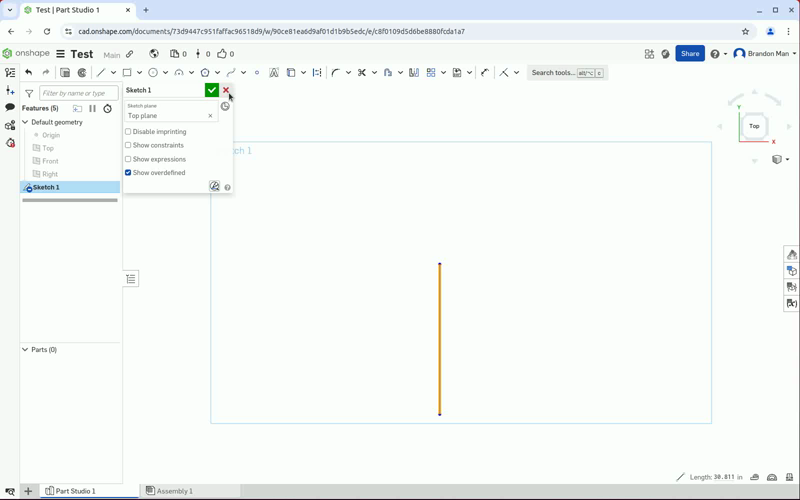
key(shift+h)
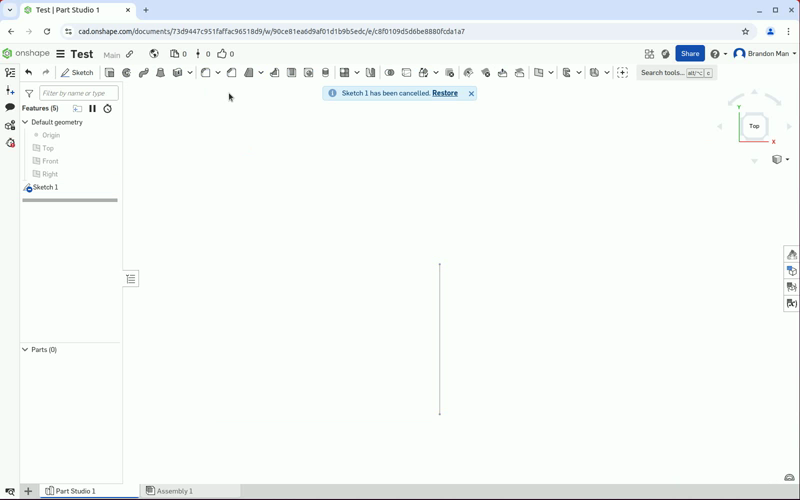
key(shift+s)
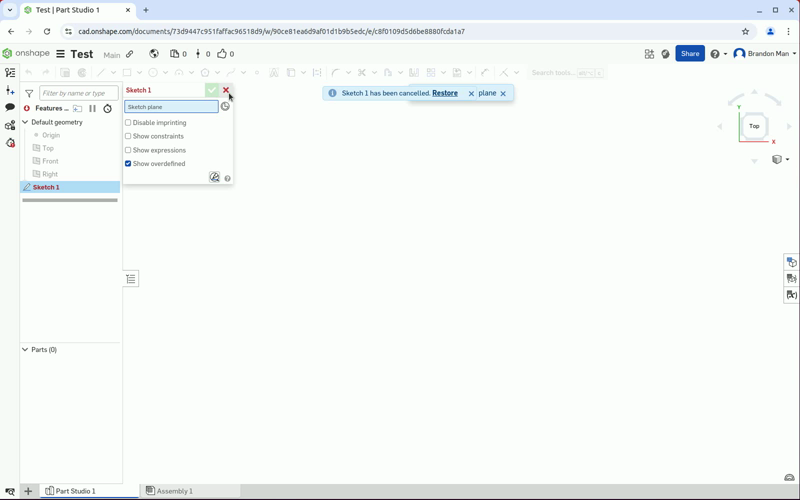
mouse_move(73, 150)
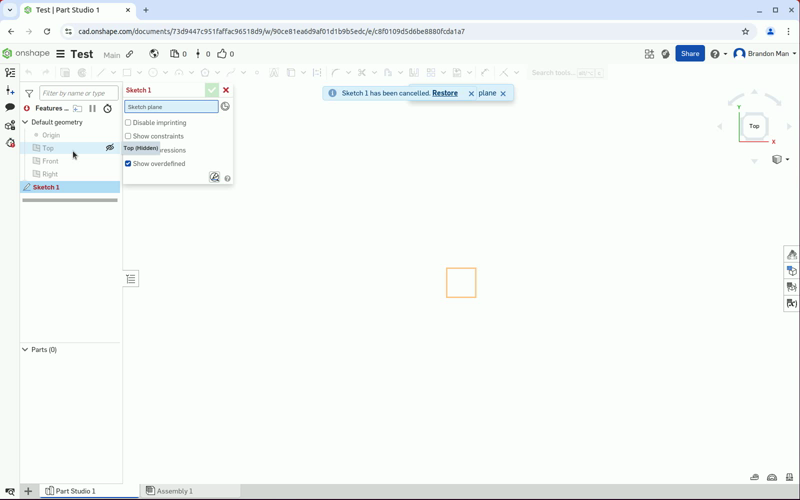
click(73, 150)
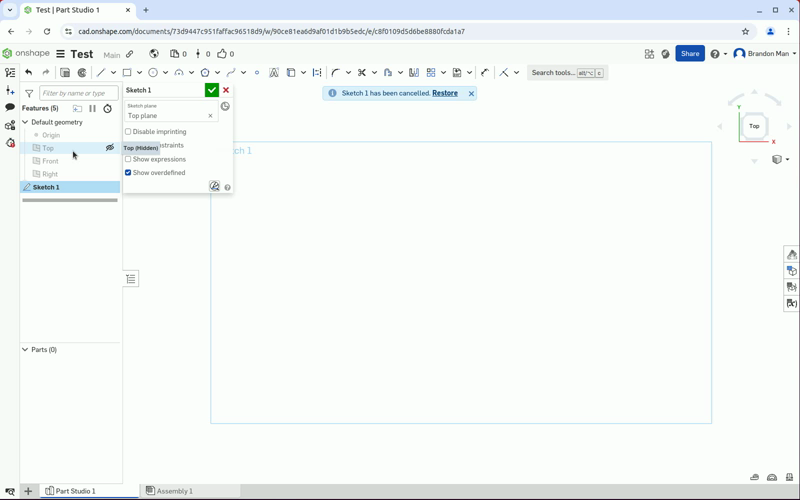
mouse_move(73, 352)
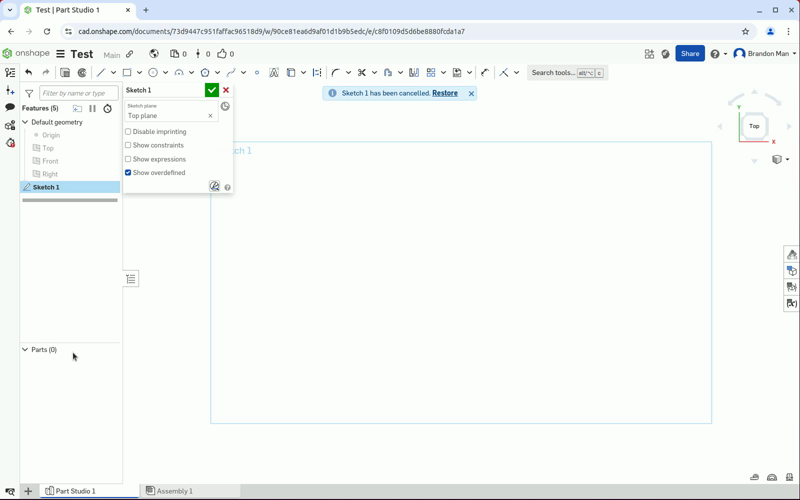
key(y)
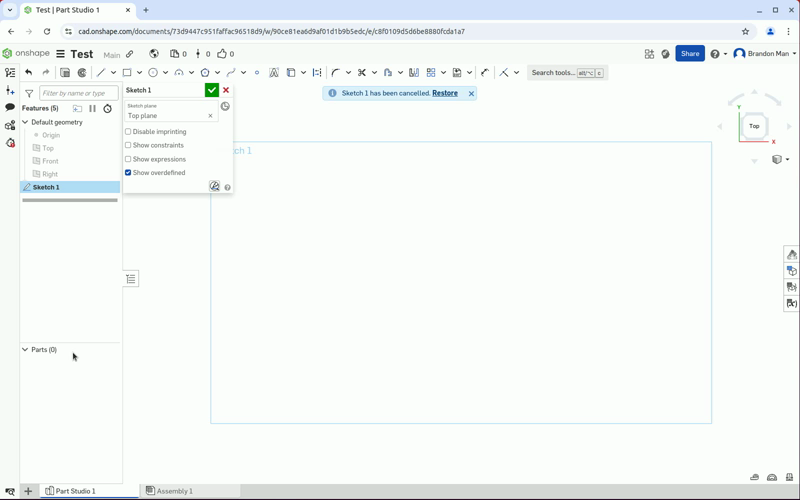
key(l)
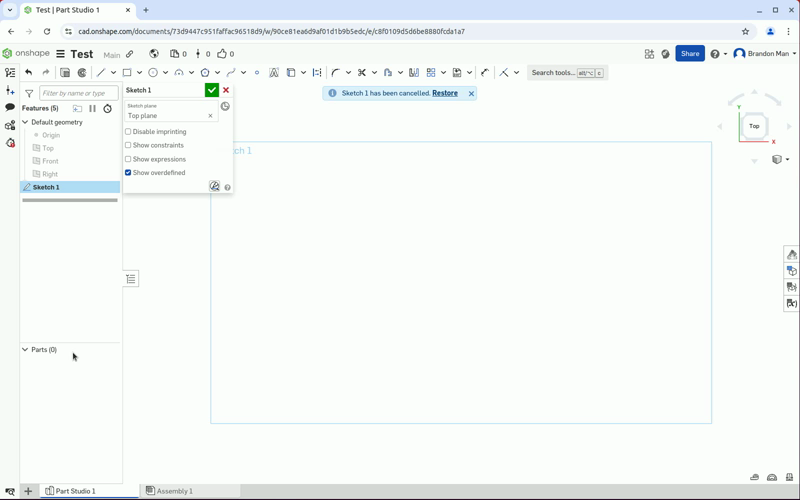
key_down(shift)
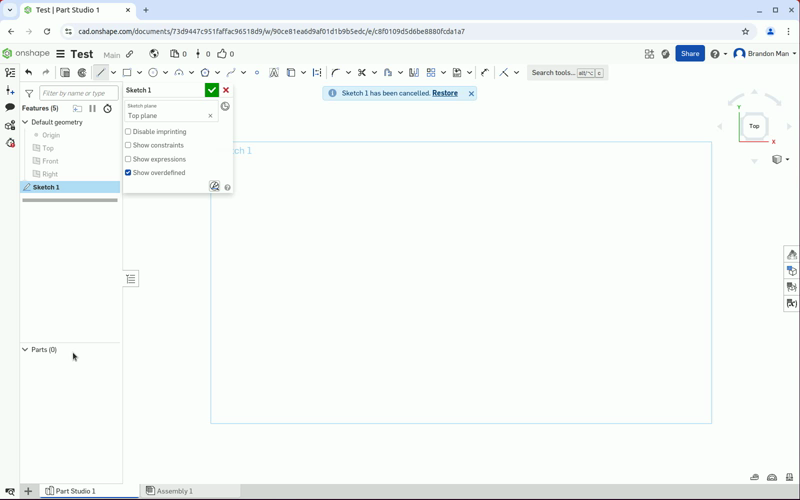
mouse_move(460, 282)
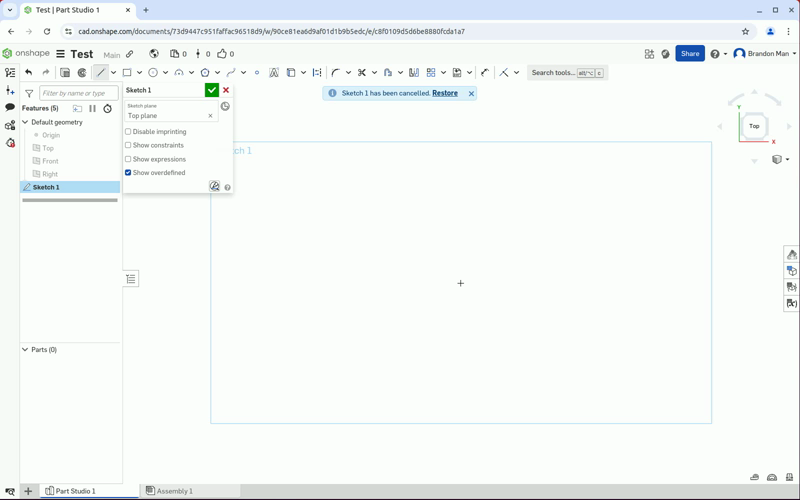
click(460, 282)
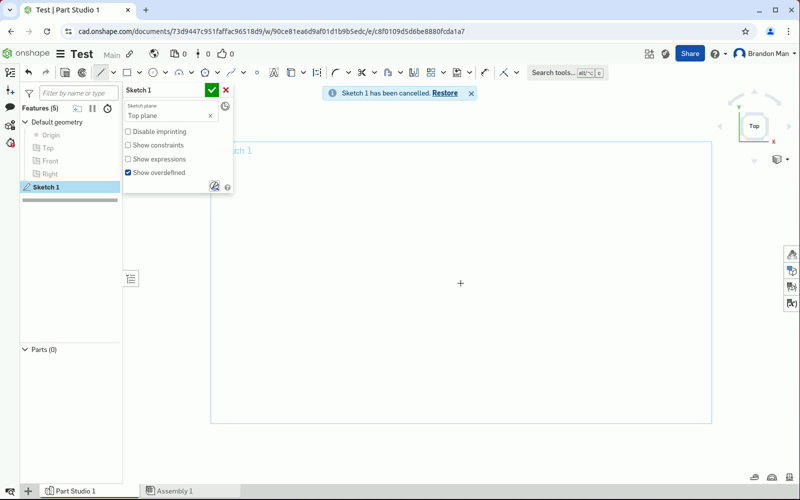
key_up(shift)
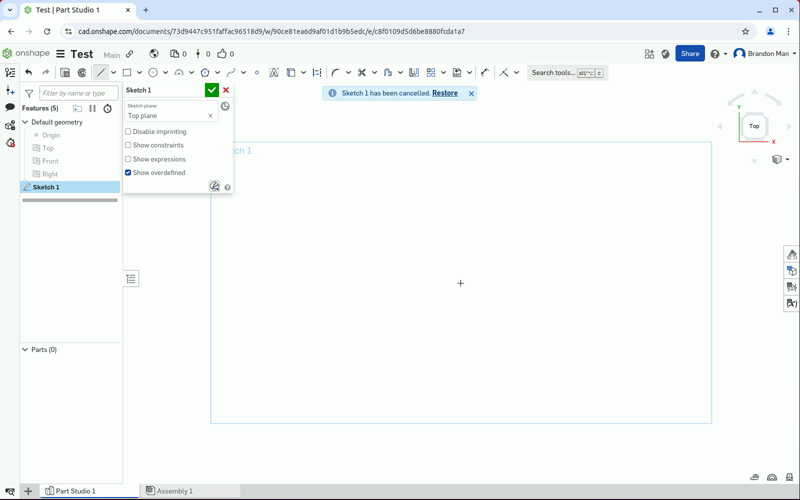
key_down(shift)
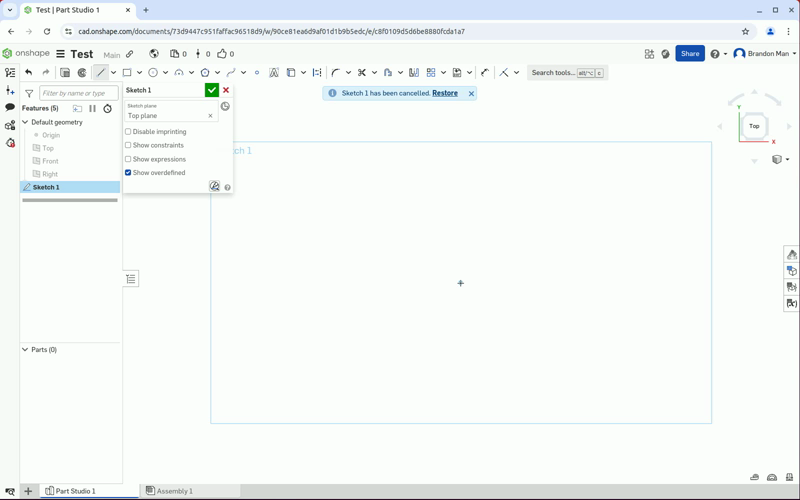
mouse_move(565, 282)
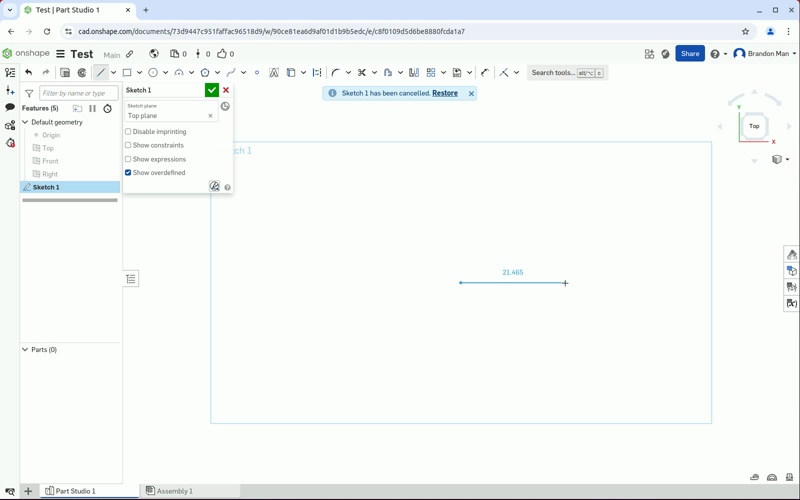
click(565, 282)
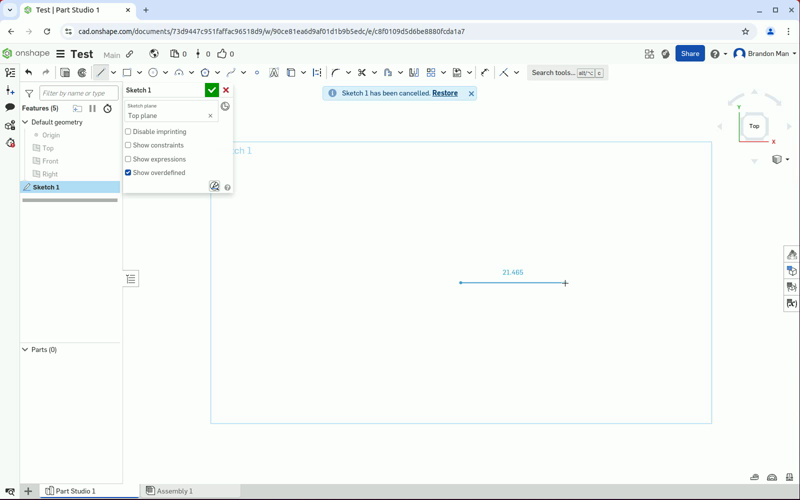
key_up(shift)
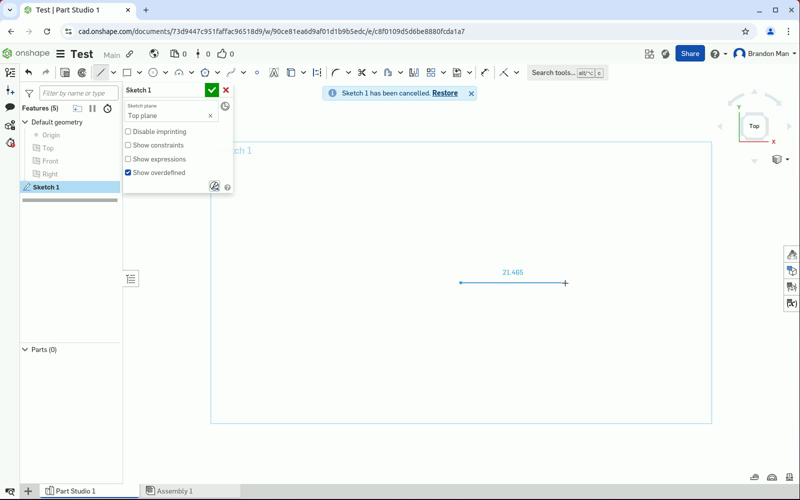
key_down(shift)
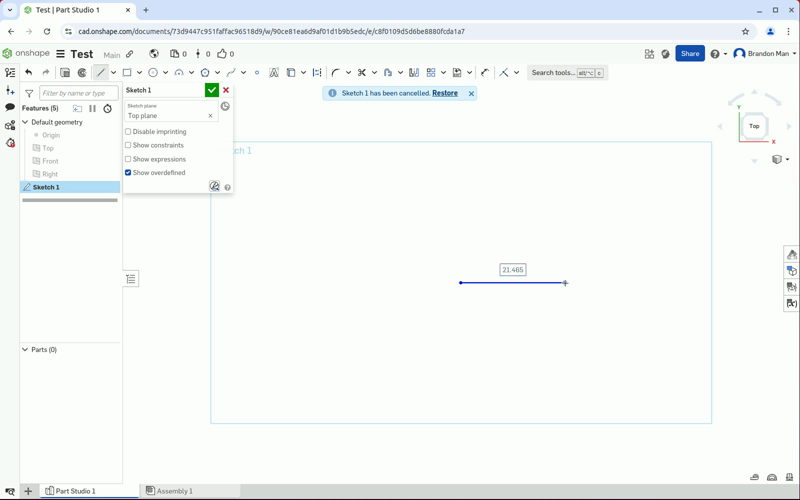
mouse_move(589, 282)
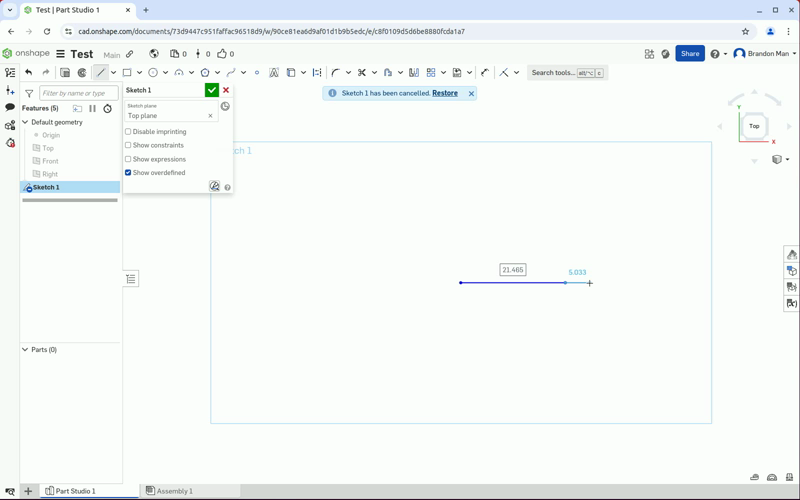
mouse_move(565, 230)
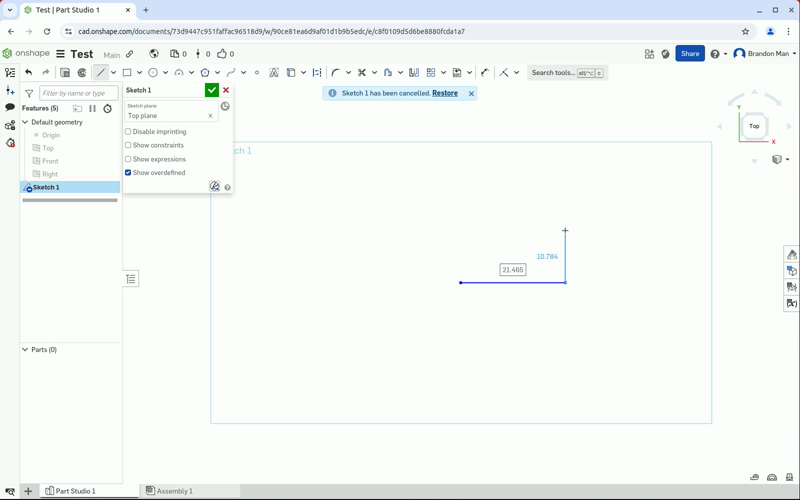
click(565, 230)
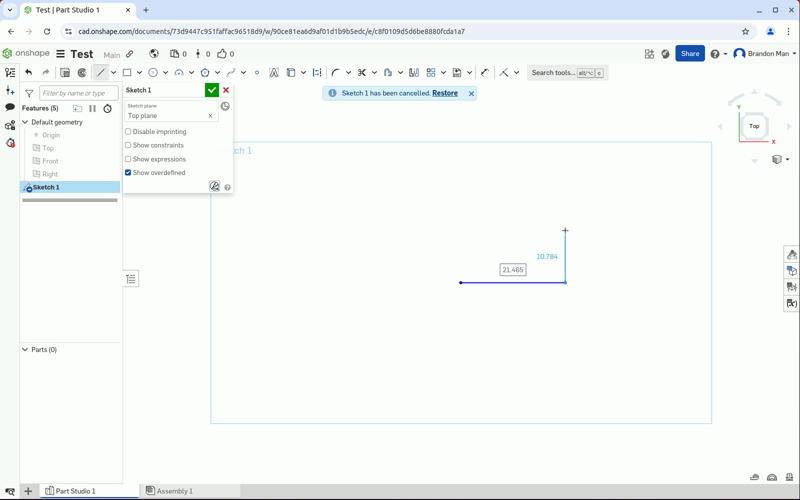
key_up(shift)
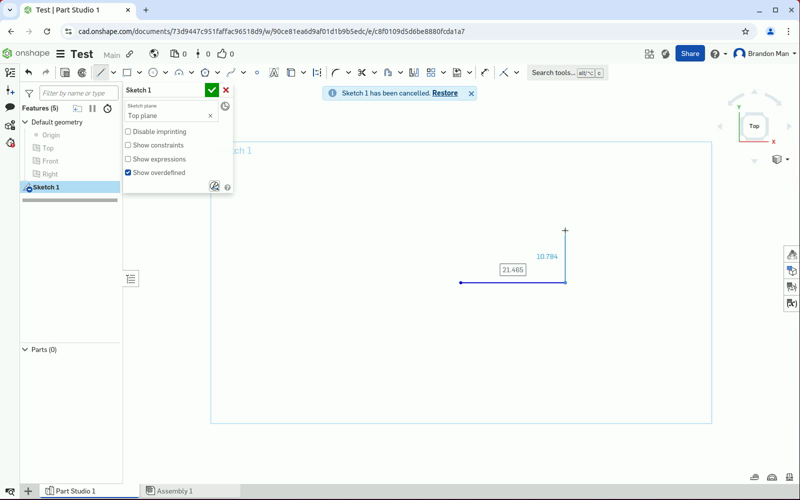
key_down(shift)
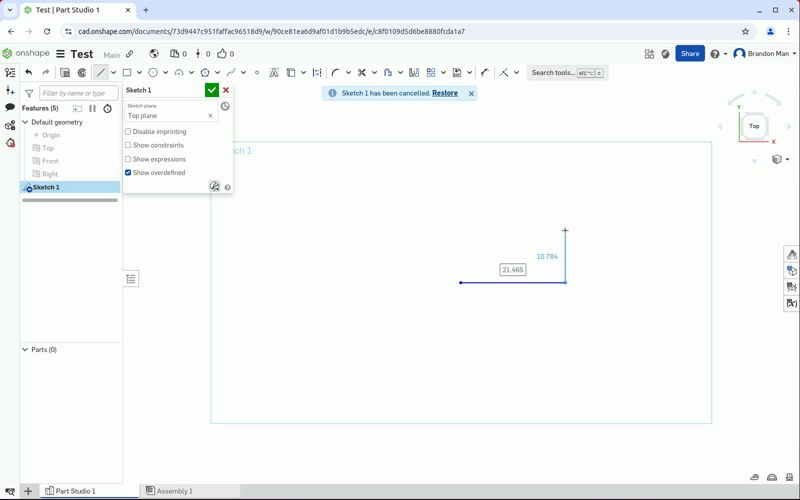
mouse_move(460, 230)
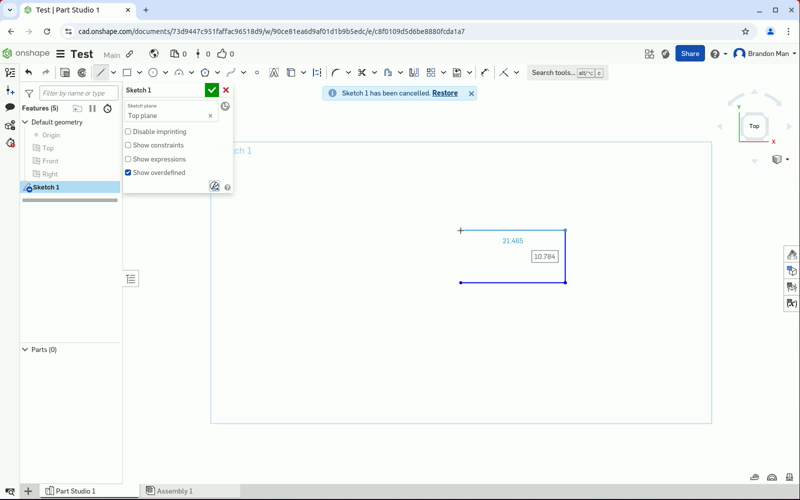
click(460, 230)
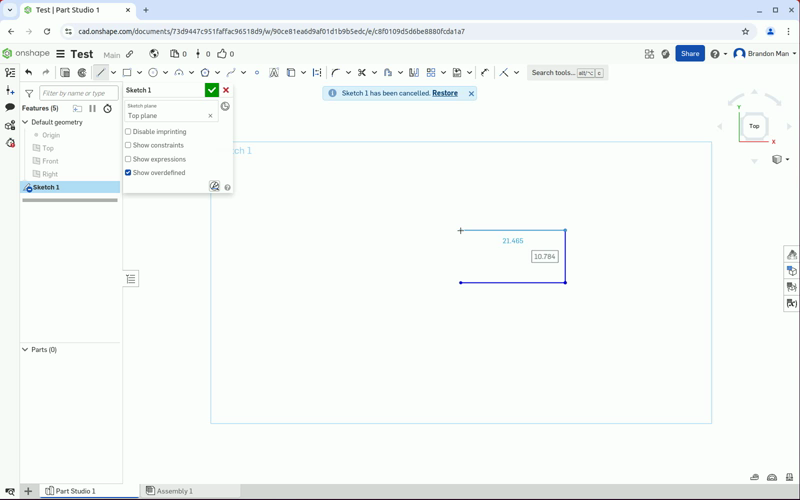
key_up(shift)
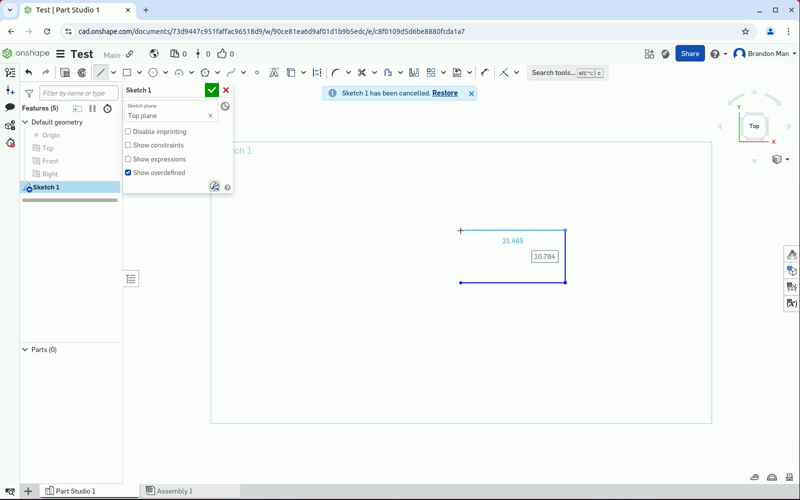
mouse_move(490, 230)
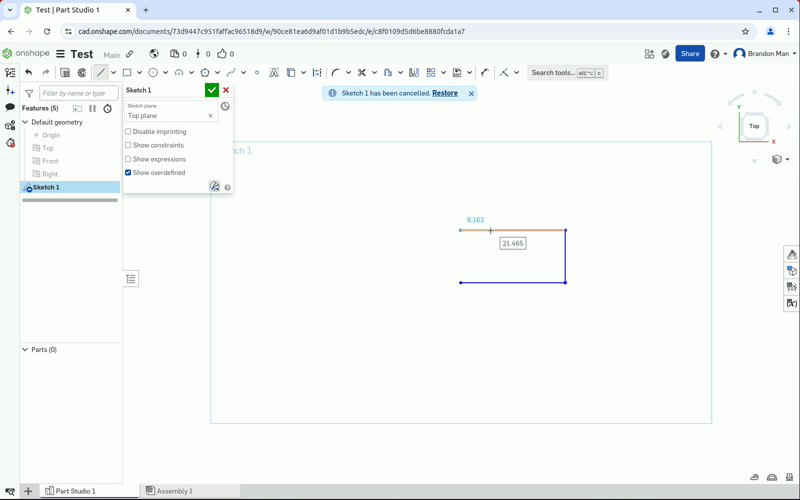
key_down(shift)
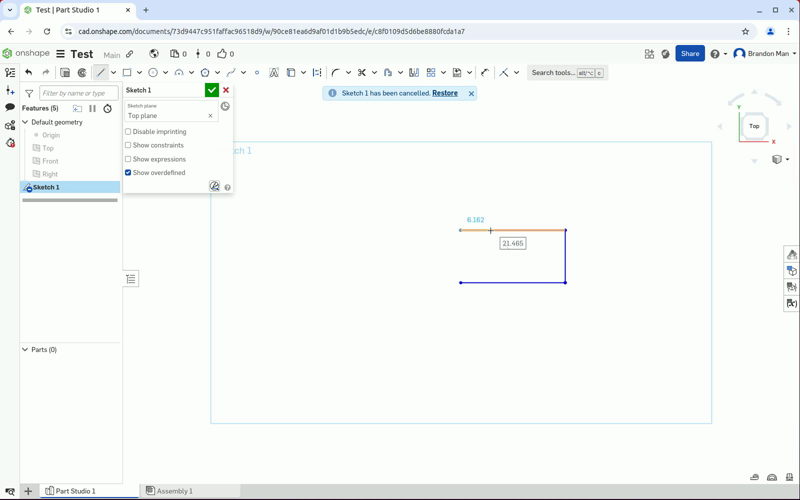
mouse_move(460, 282)
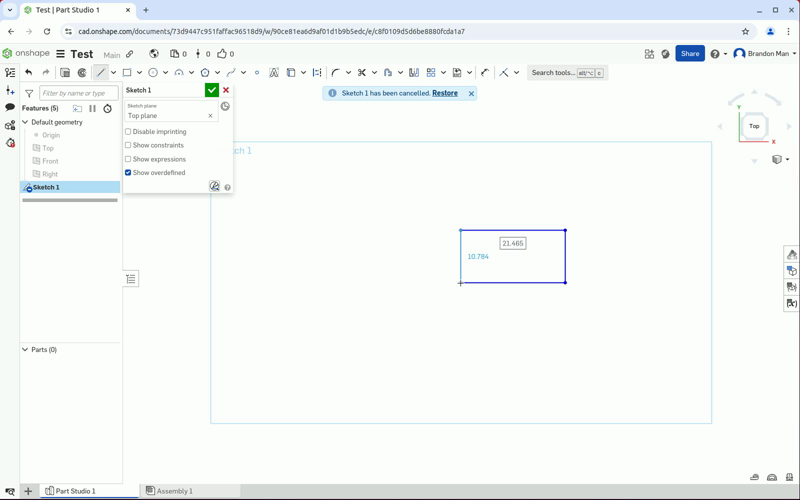
key_up(shift)
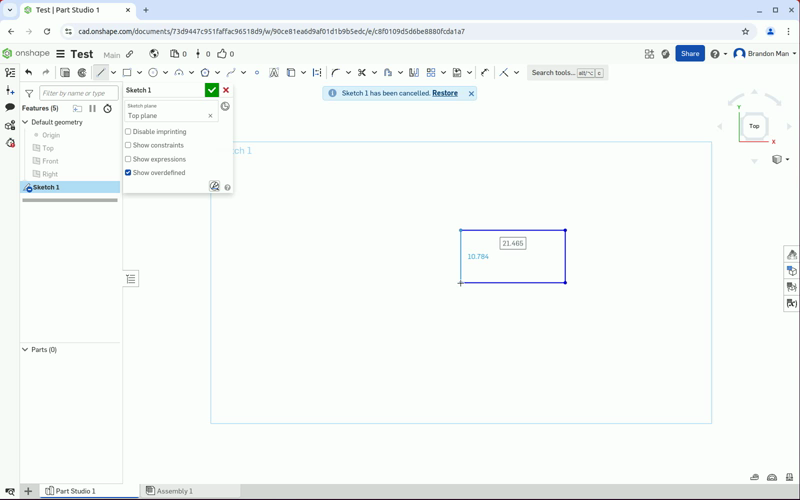
click(460, 282)
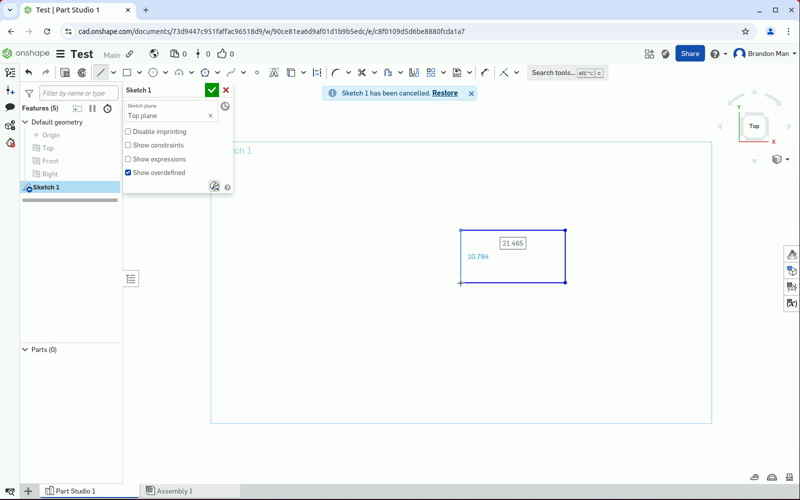
key(esc)
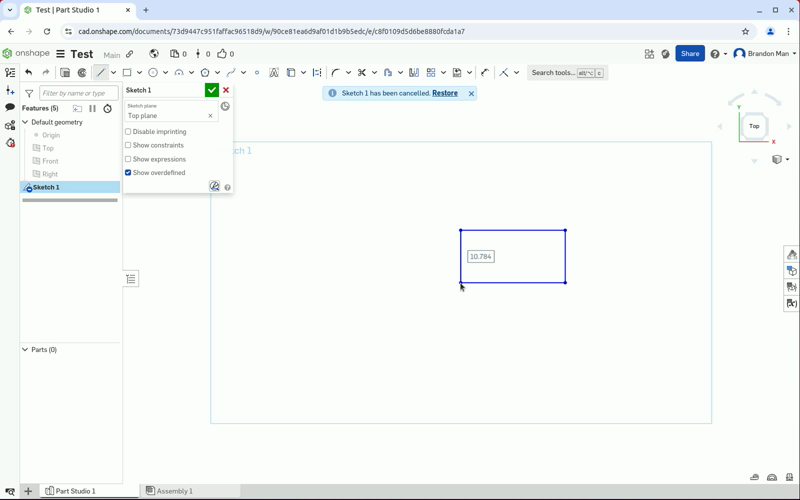
mouse_move(510, 257)
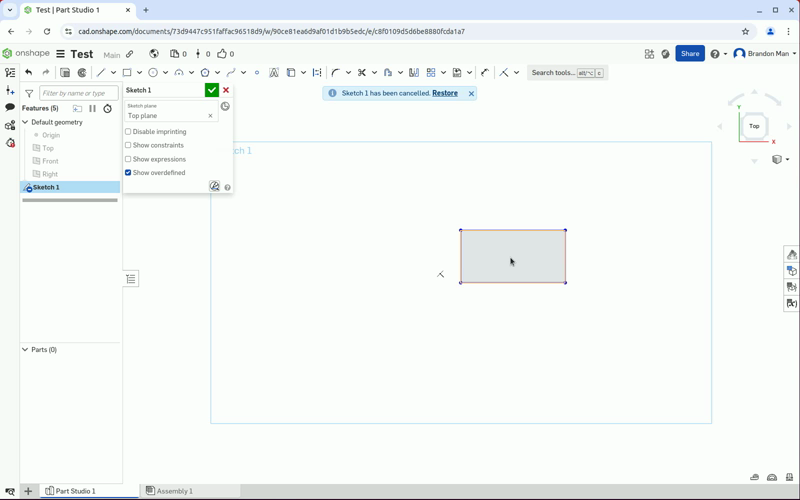
click(510, 257)
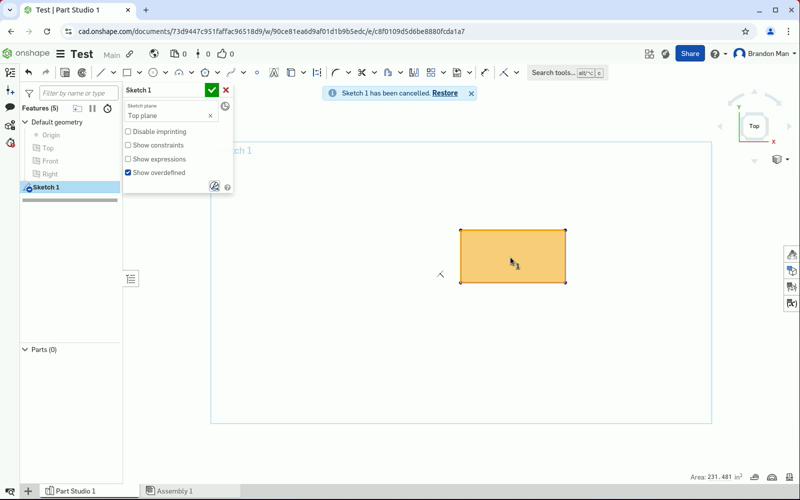
mouse_move(73, 352)
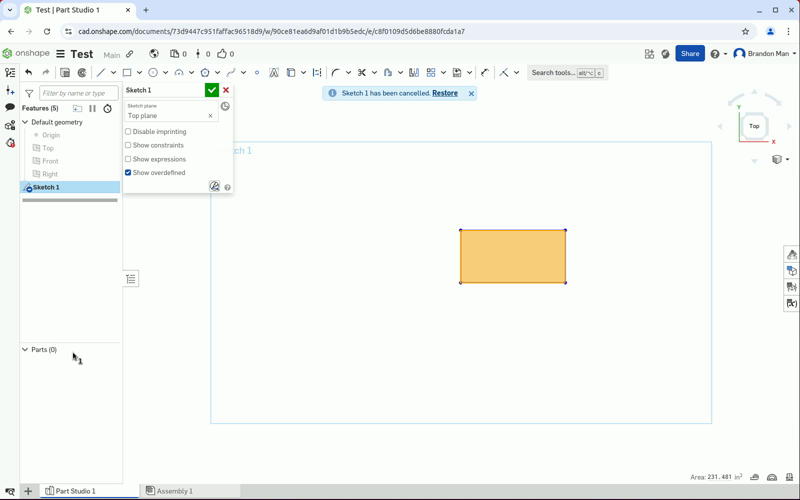
key(shift+y)
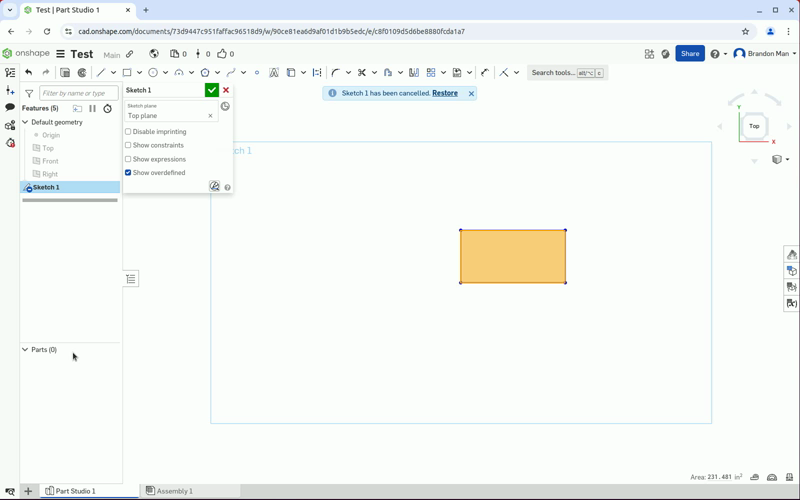
key(shift+e)
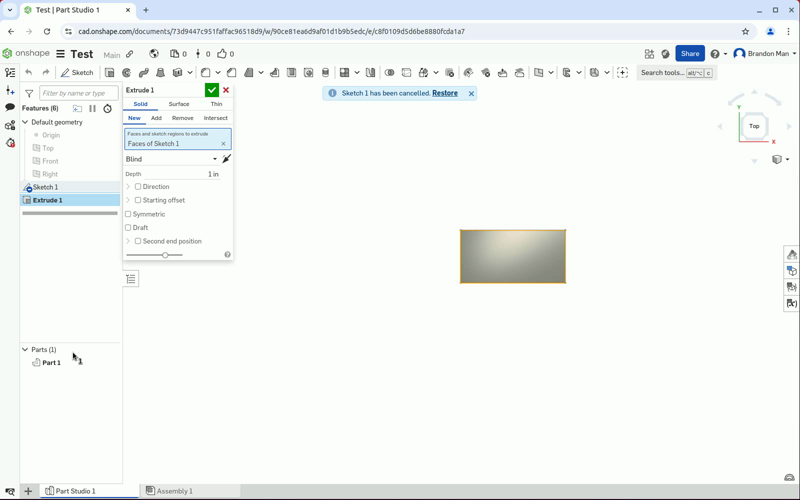
mouse_move(143, 106)
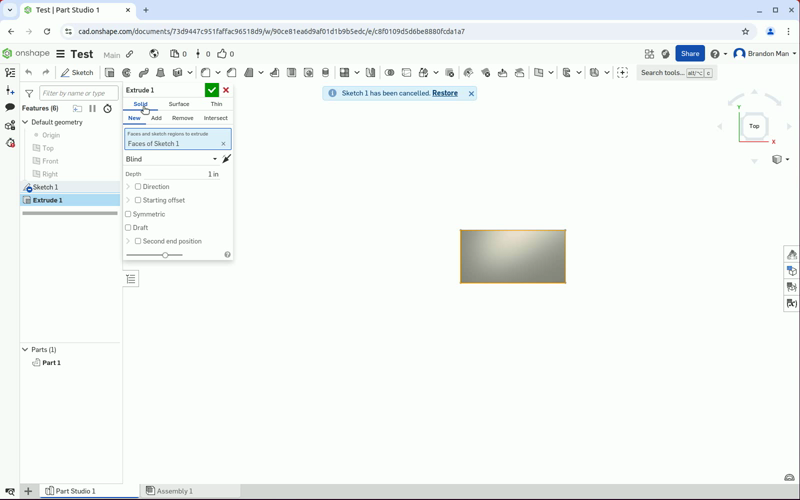
click(143, 106)
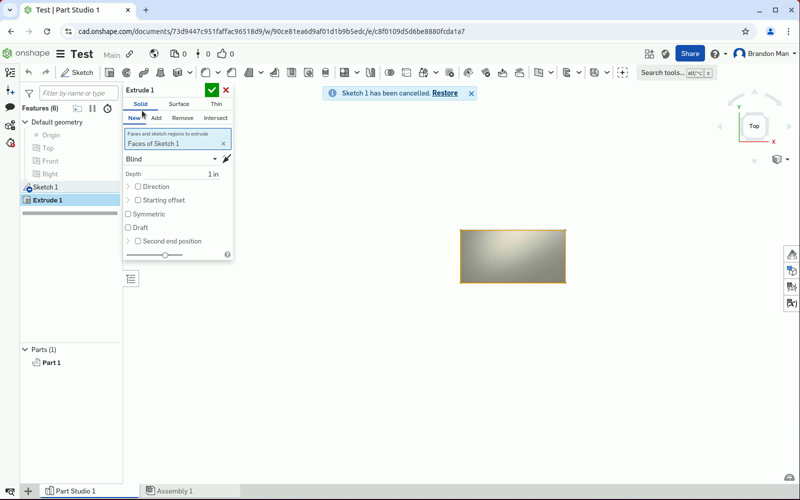
mouse_move(137, 120)
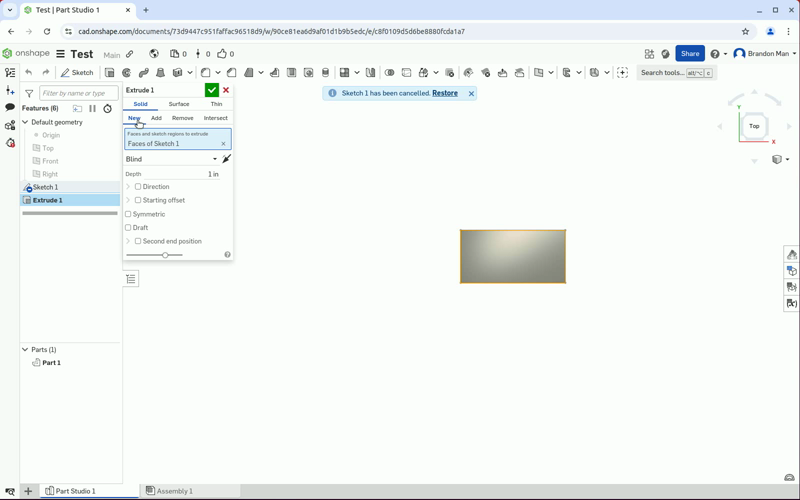
click(137, 120)
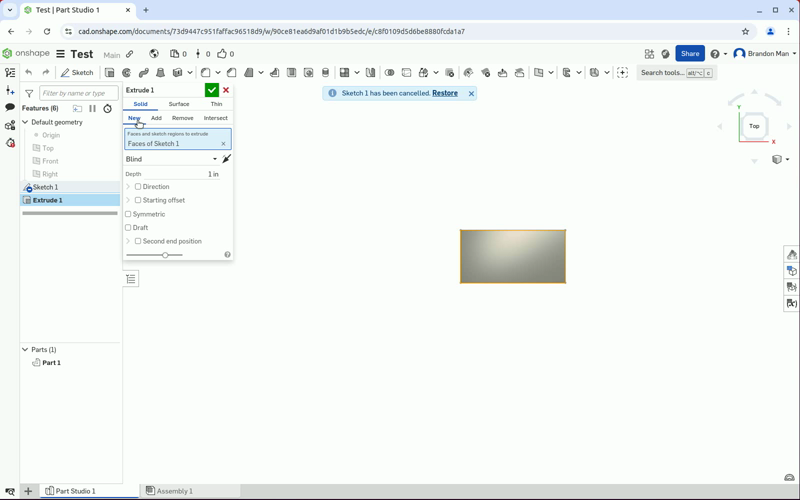
key(tab, 4)
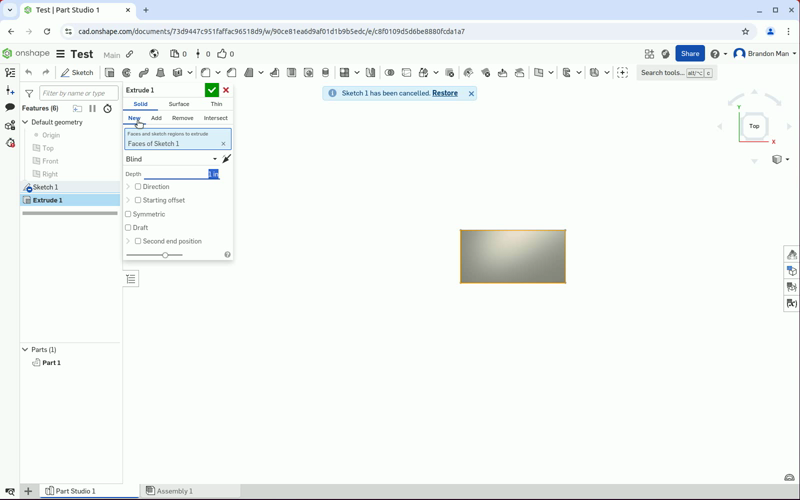
text(1.685)
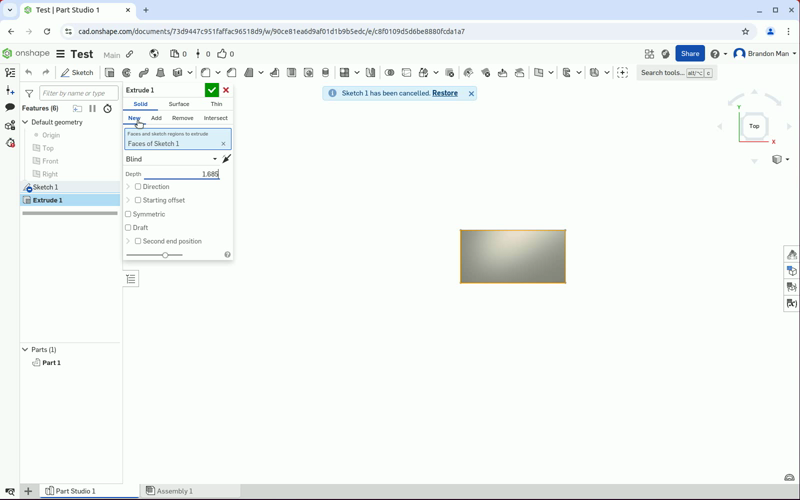
key(enter)
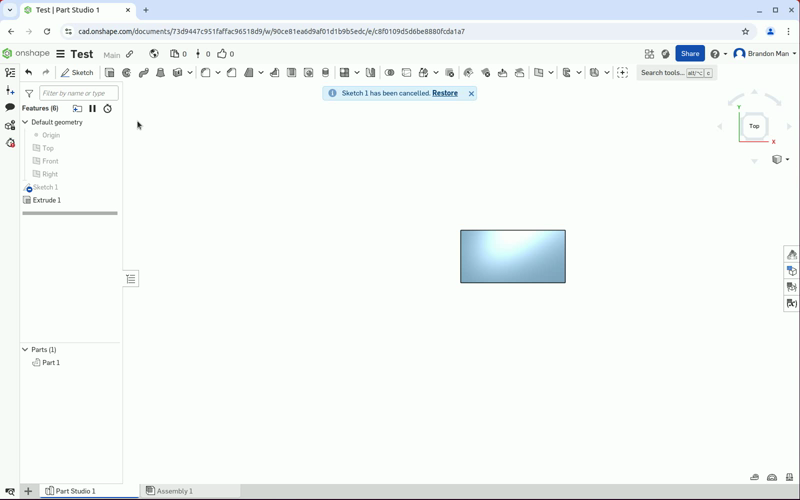
key(shift+h)
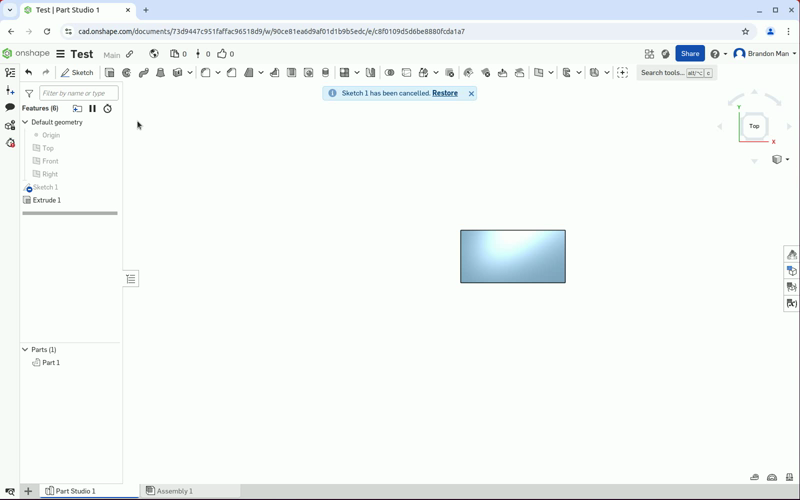
key(shift+h)
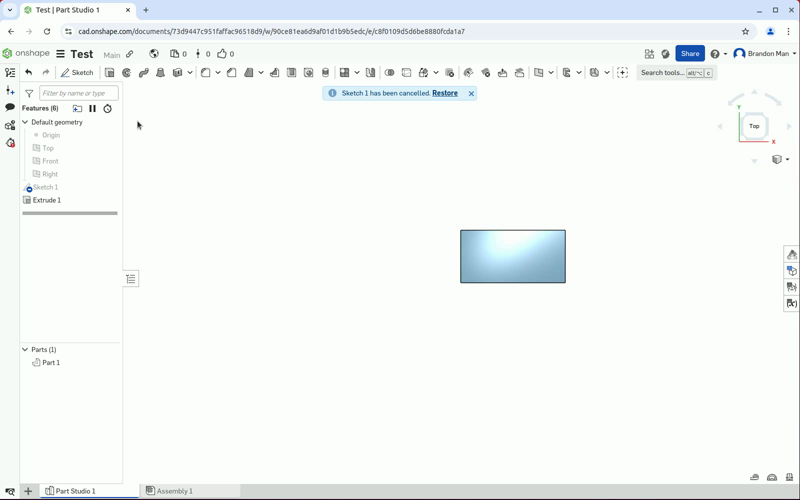
mouse_move(73, 189)
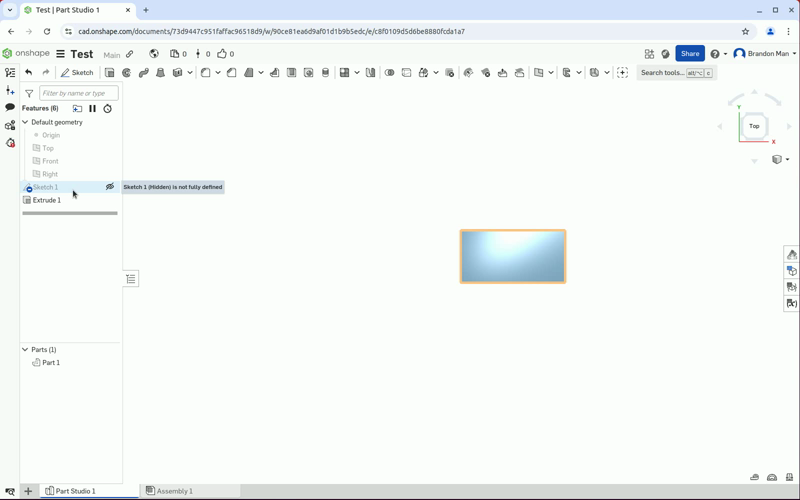
click(73, 189)
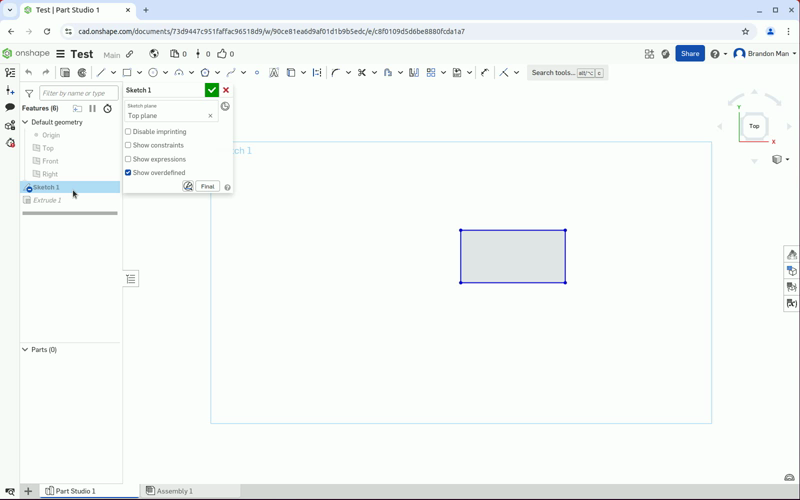
mouse_move(229, 92)
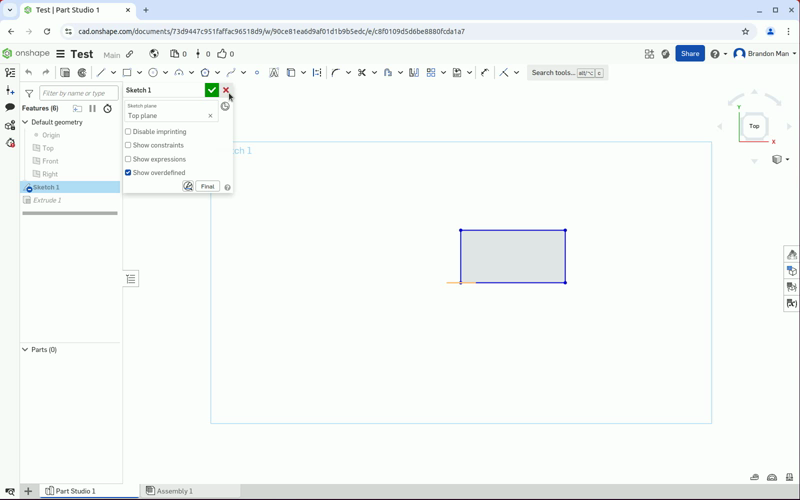
click(229, 92)
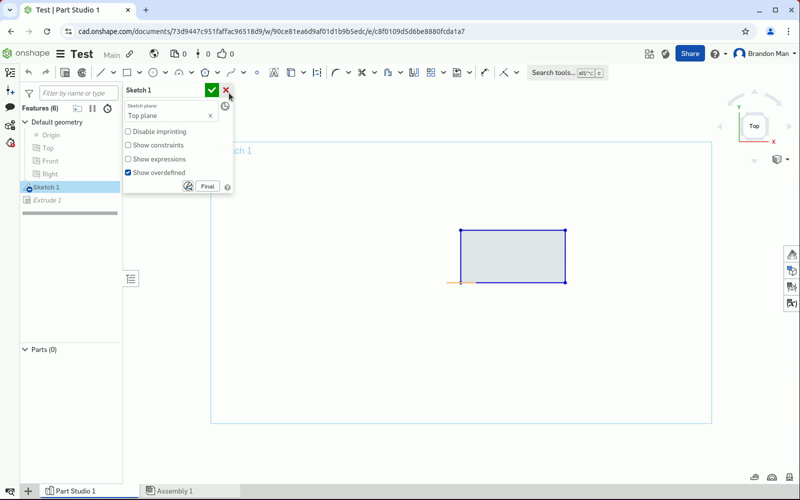
key(shift+s)
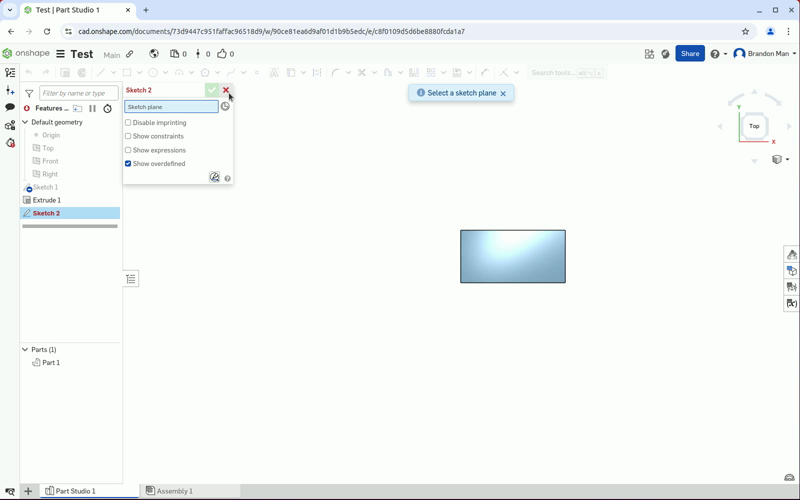
mouse_move(73, 150)
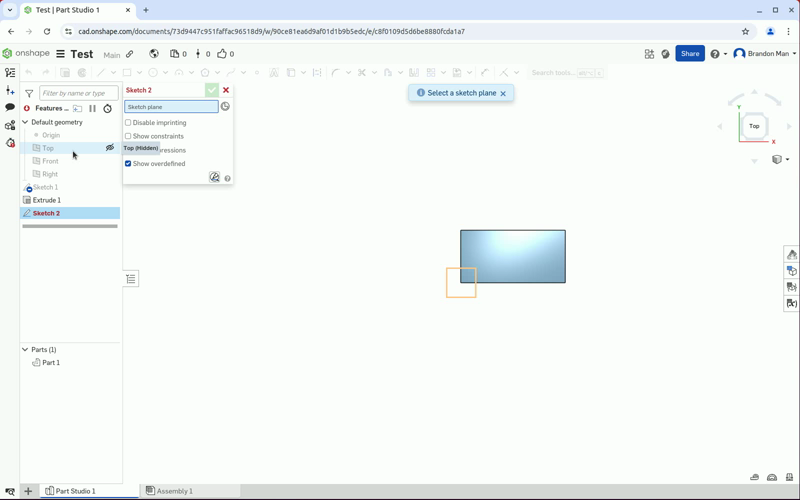
click(73, 150)
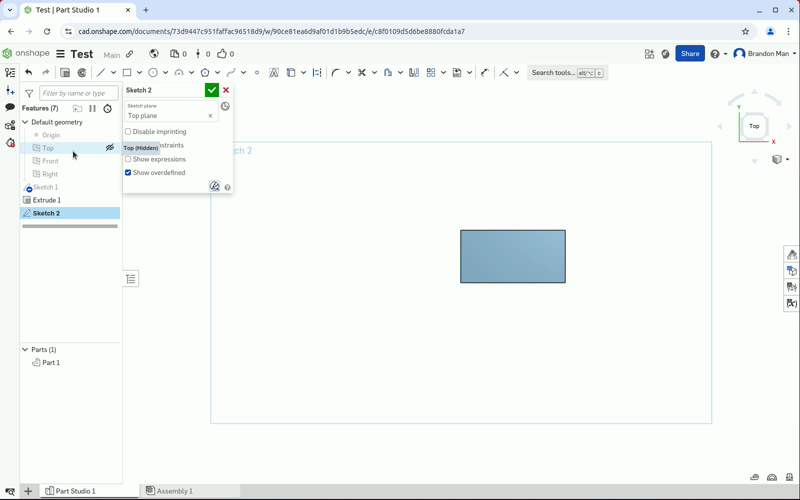
mouse_move(73, 352)
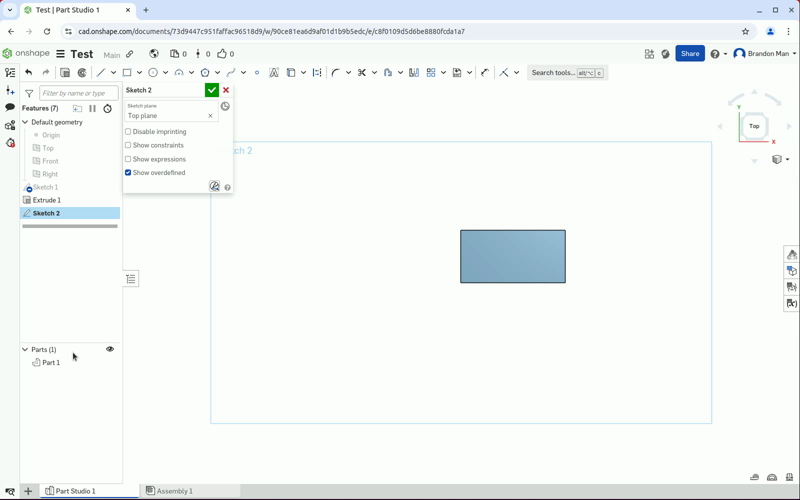
key(y)
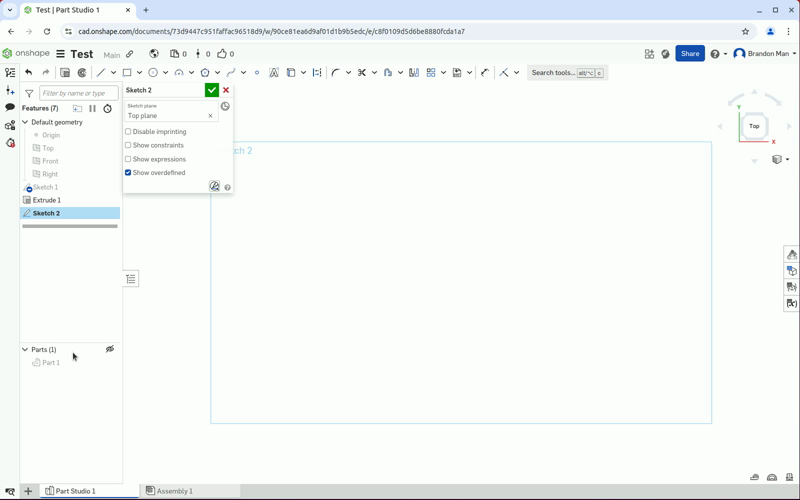
key(l)
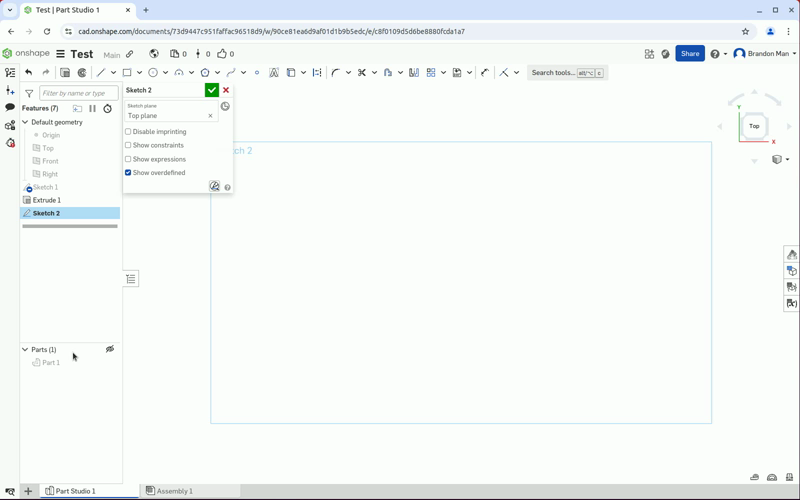
key_down(shift)
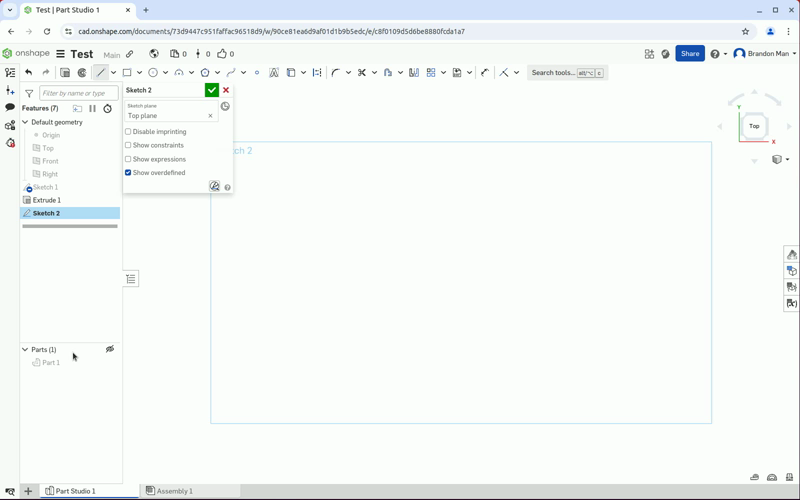
mouse_move(460, 231)
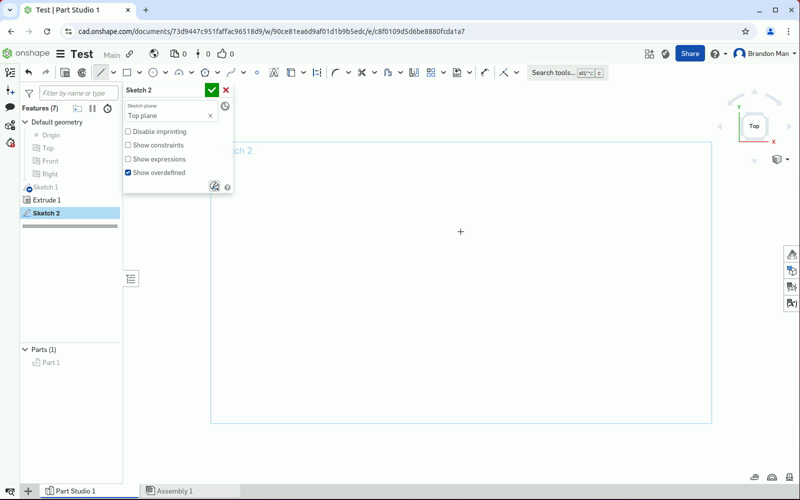
click(460, 231)
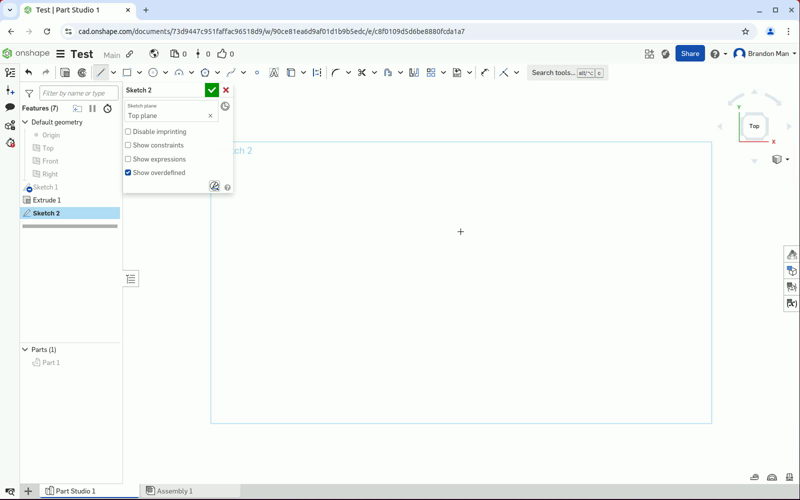
key_up(shift)
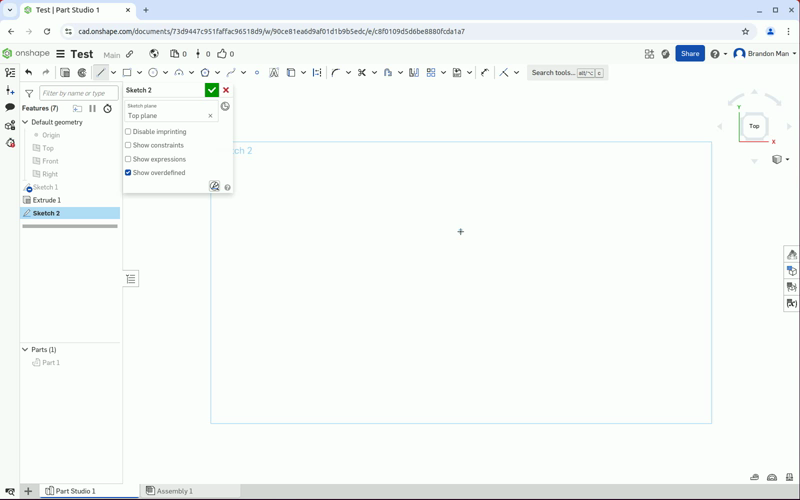
key_down(shift)
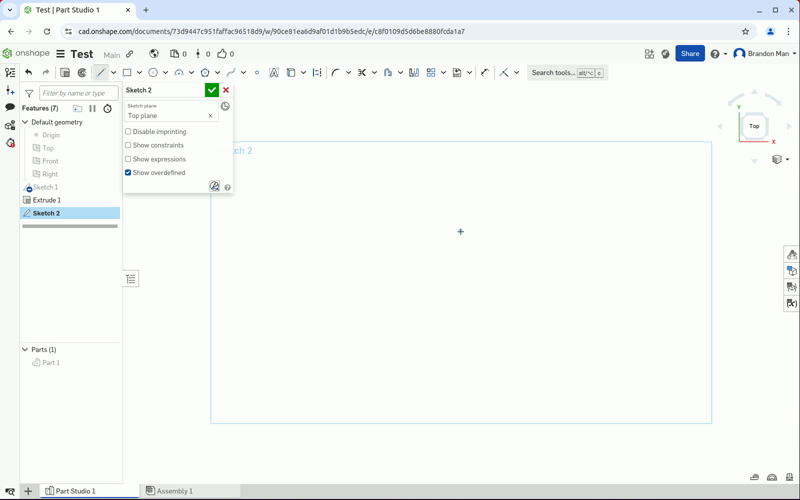
mouse_move(565, 231)
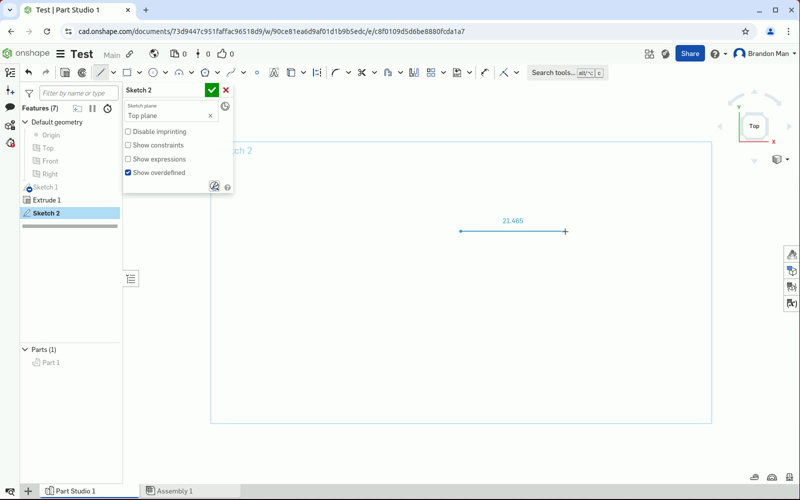
click(565, 231)
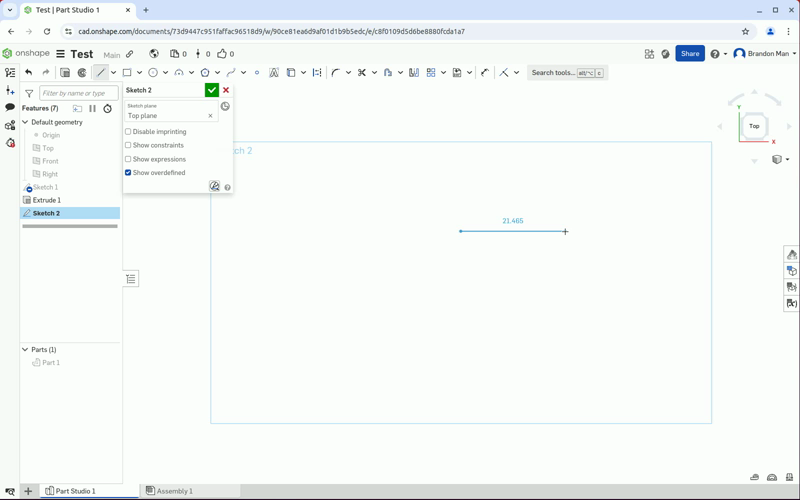
key_up(shift)
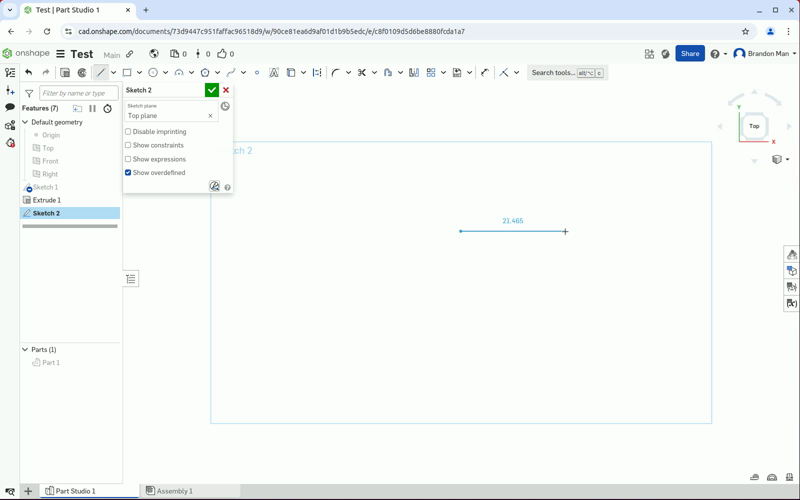
key_down(shift)
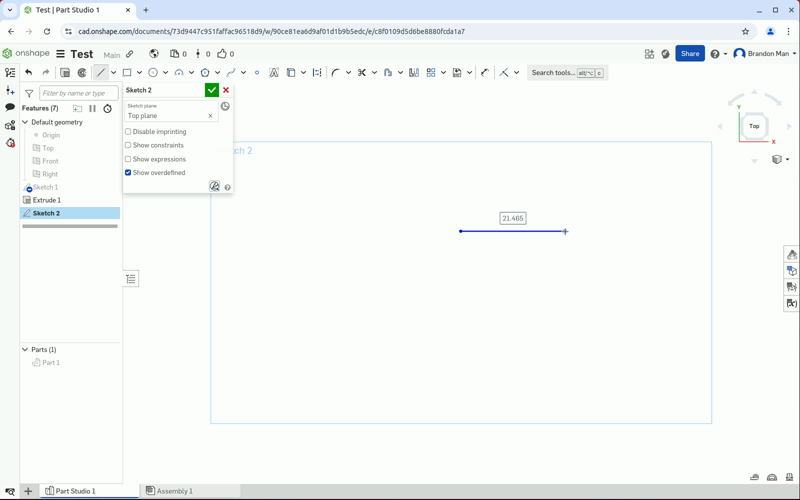
mouse_move(589, 231)
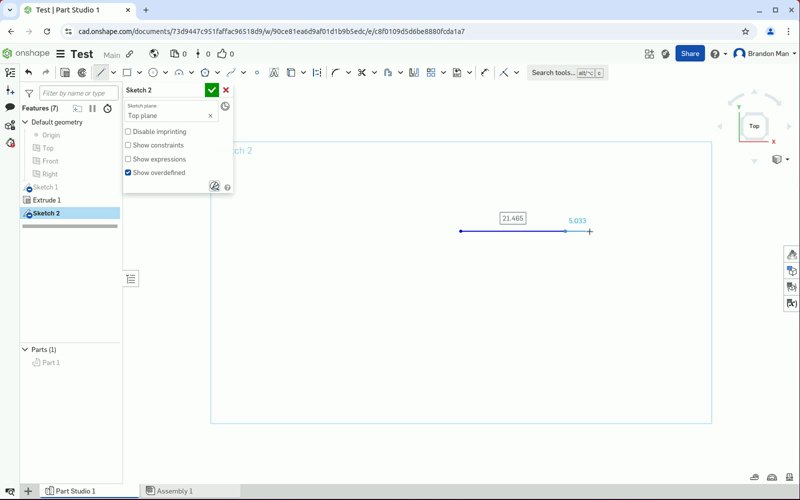
mouse_move(565, 178)
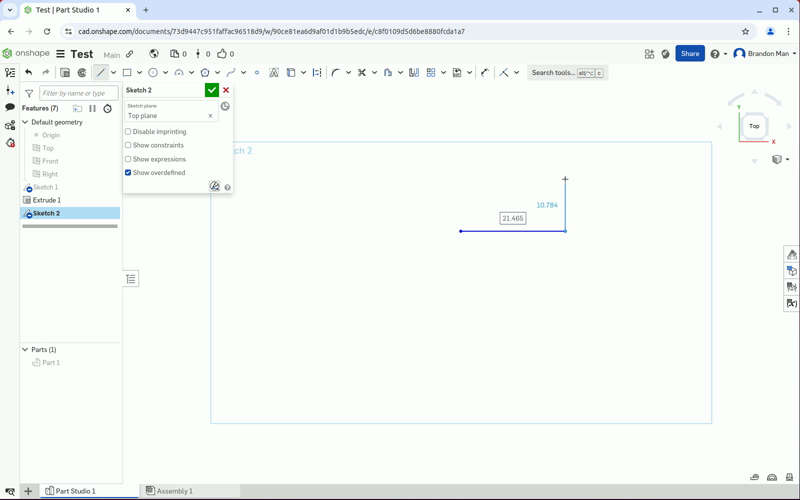
click(565, 178)
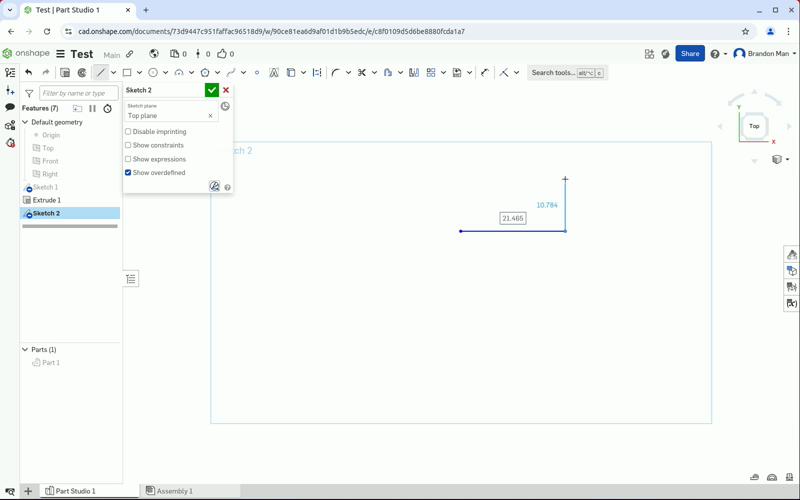
key_up(shift)
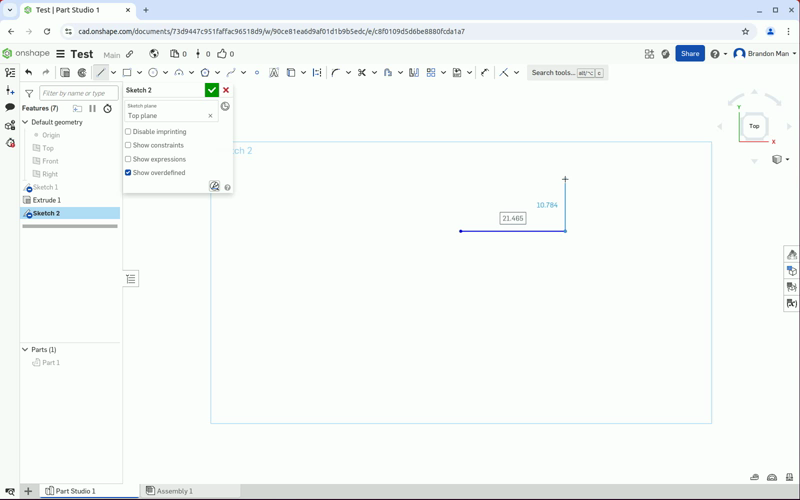
key_down(shift)
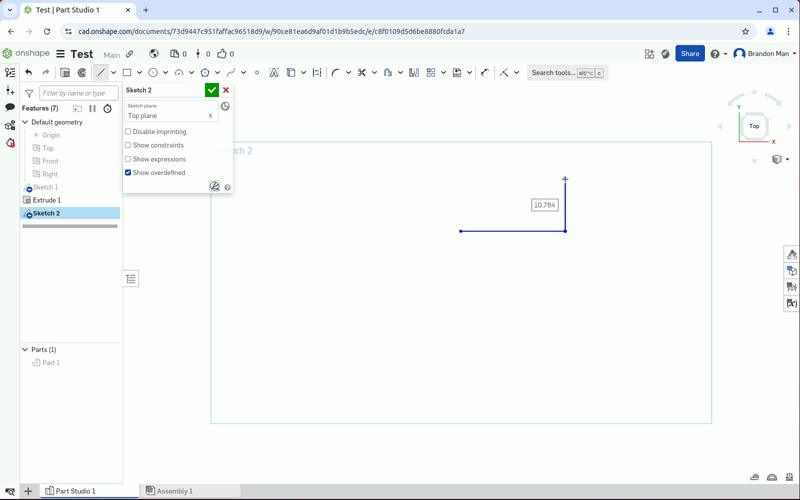
mouse_move(460, 178)
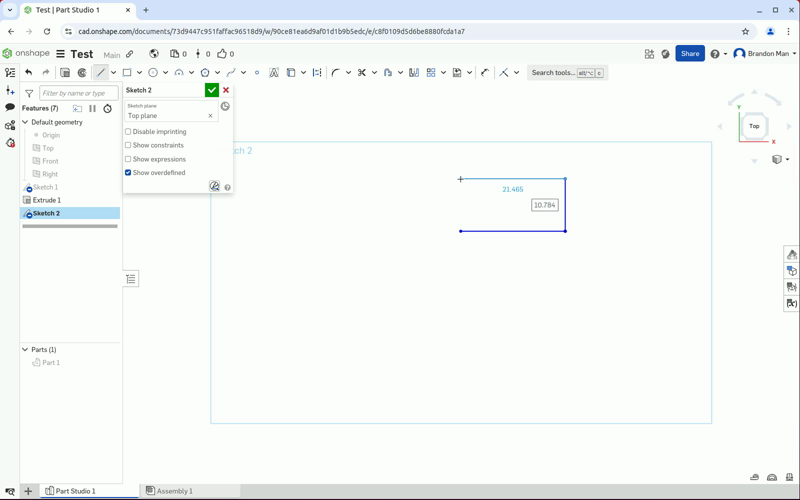
click(460, 178)
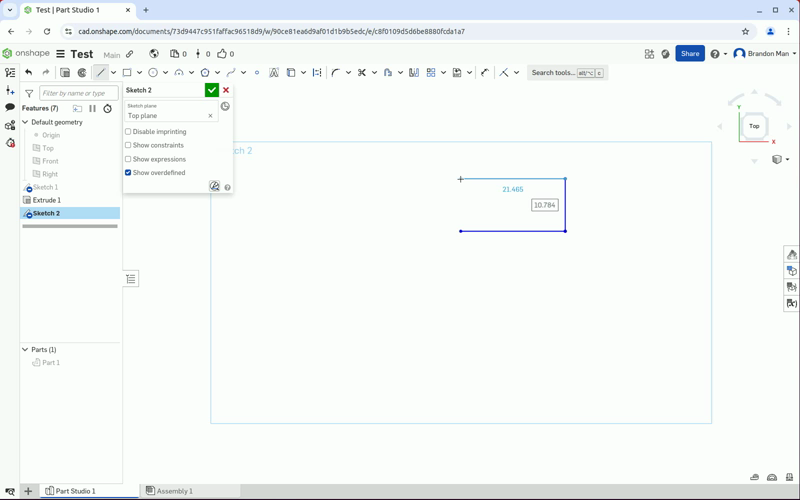
key_up(shift)
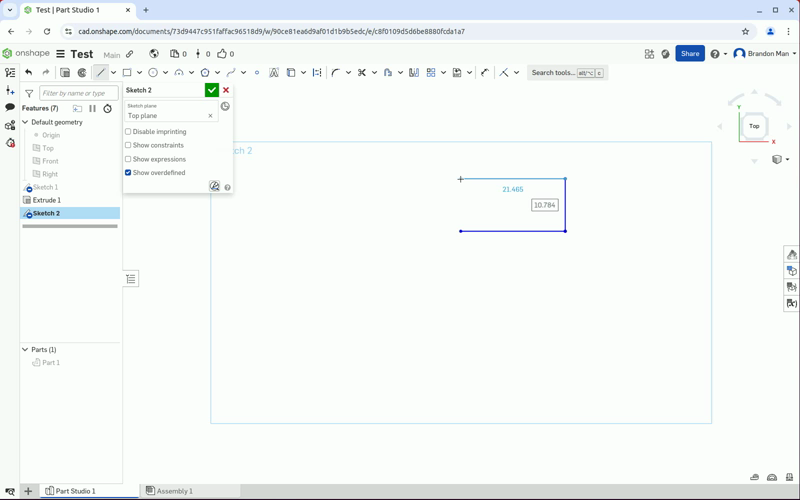
mouse_move(490, 178)
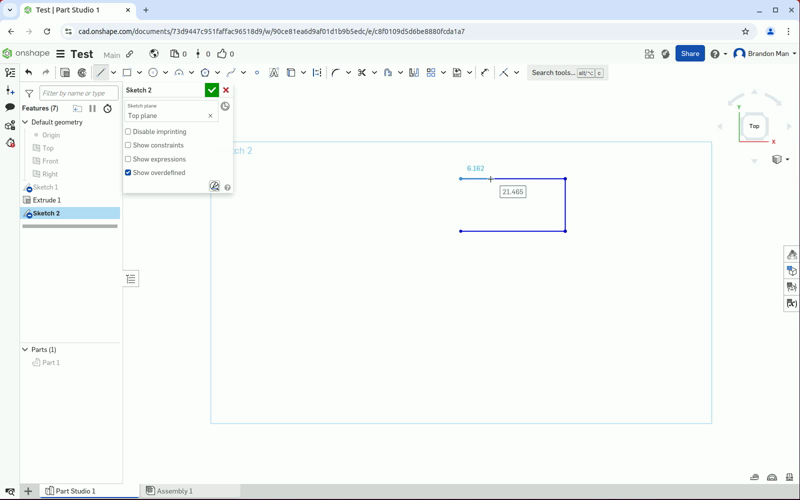
key_down(shift)
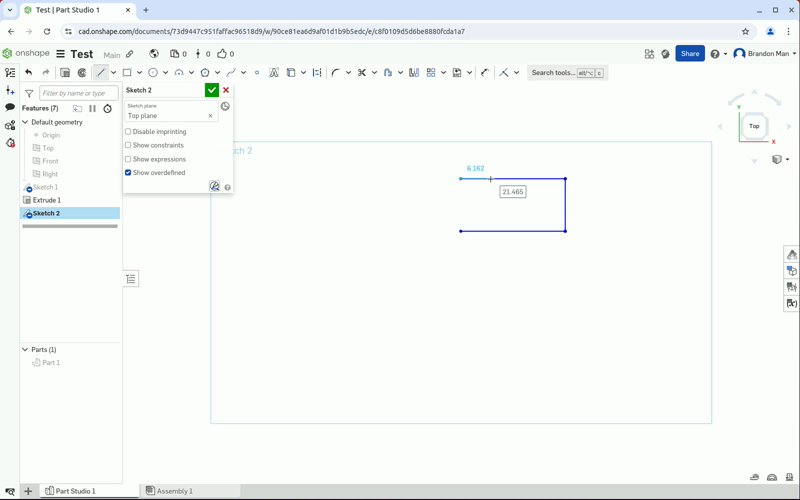
mouse_move(460, 231)
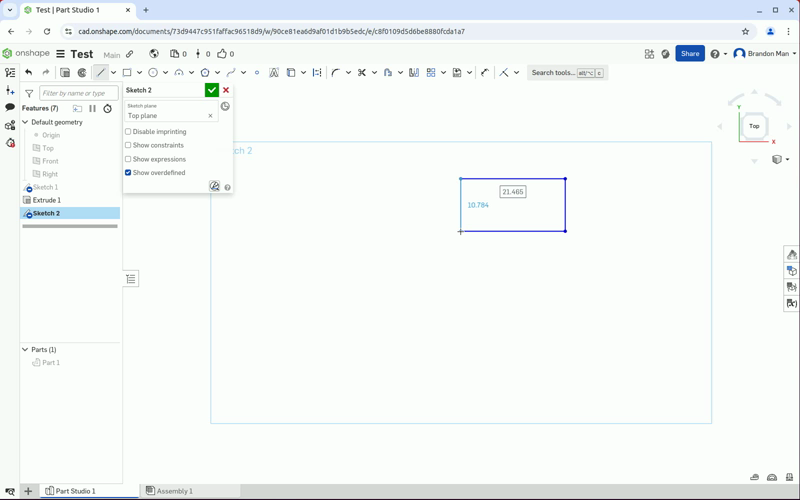
key_up(shift)
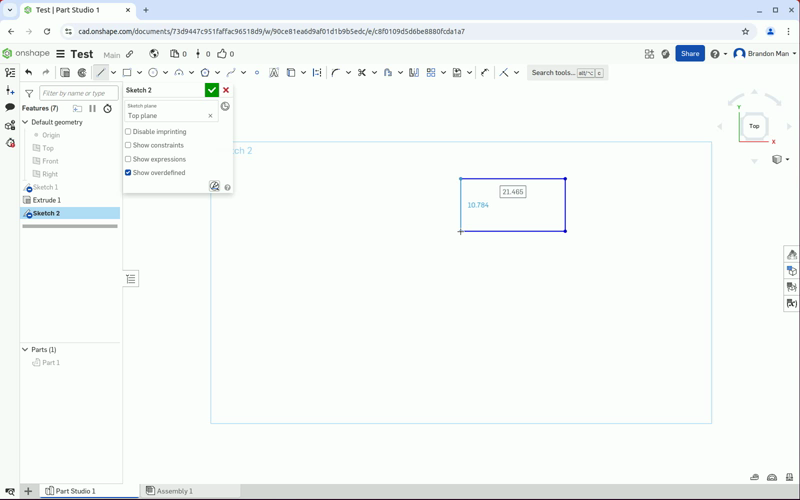
click(460, 231)
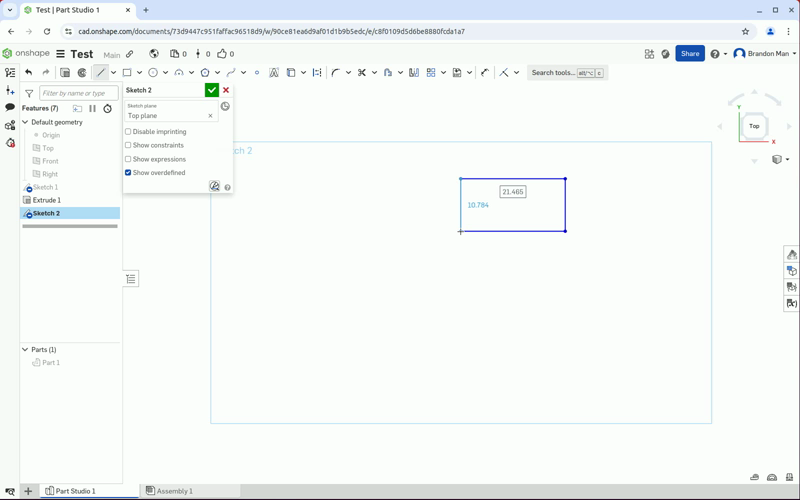
key(esc)
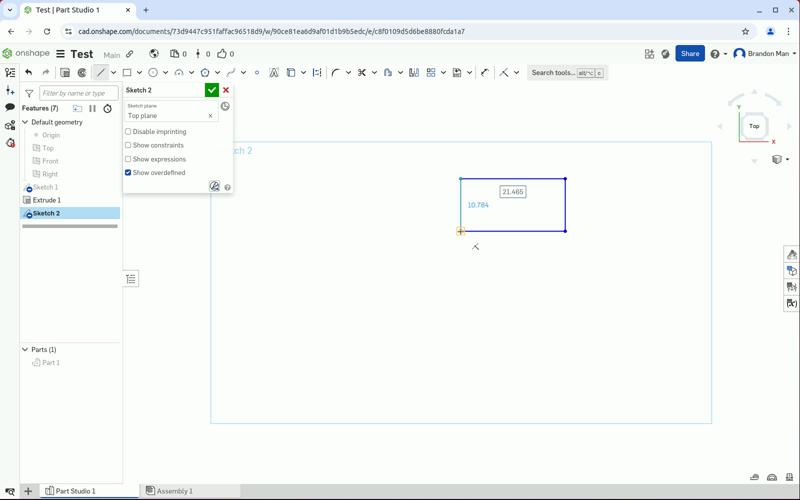
mouse_move(556, 197)
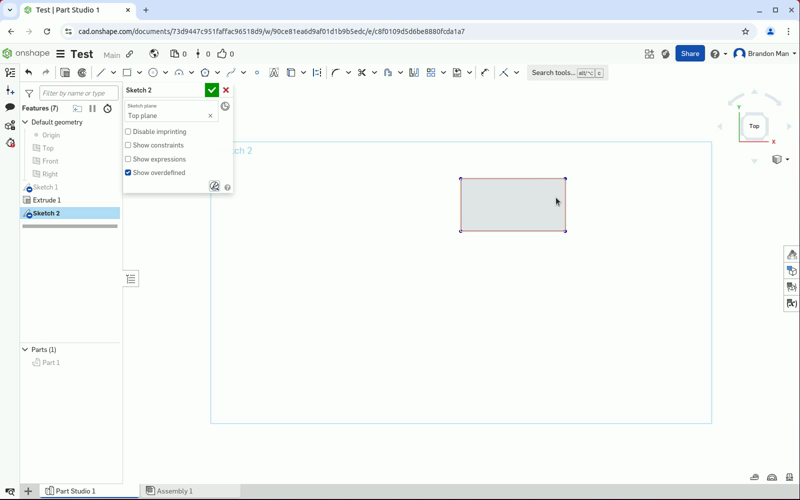
click(556, 197)
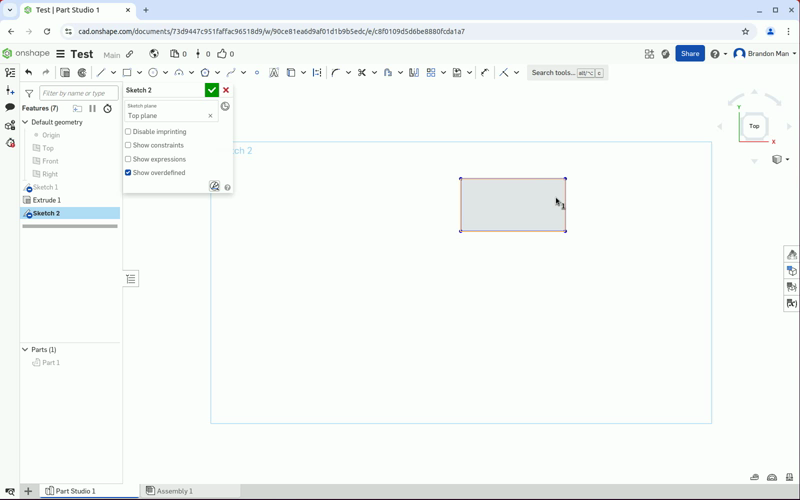
mouse_move(73, 352)
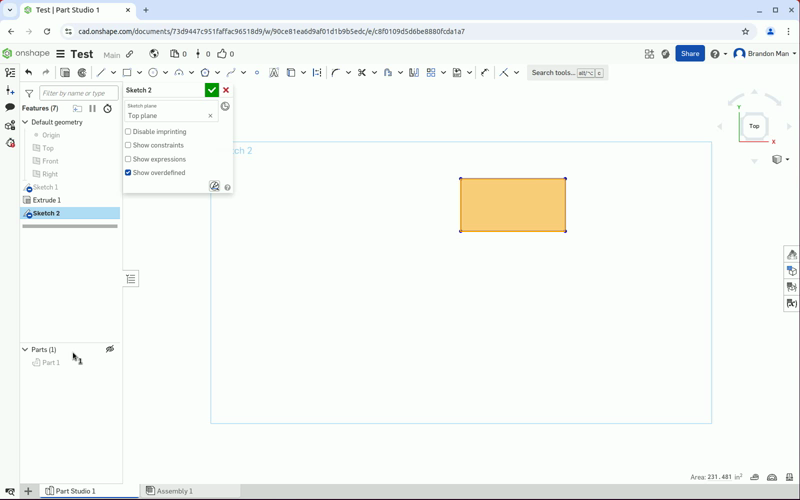
key(shift+y)
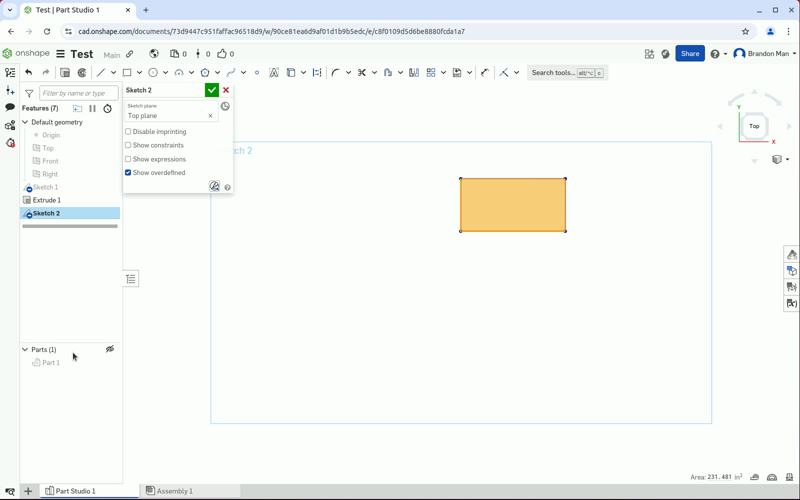
key(shift+e)
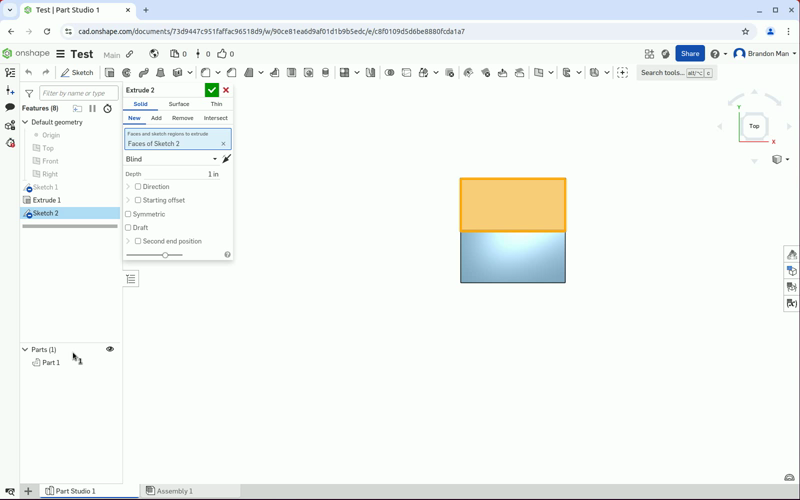
mouse_move(143, 106)
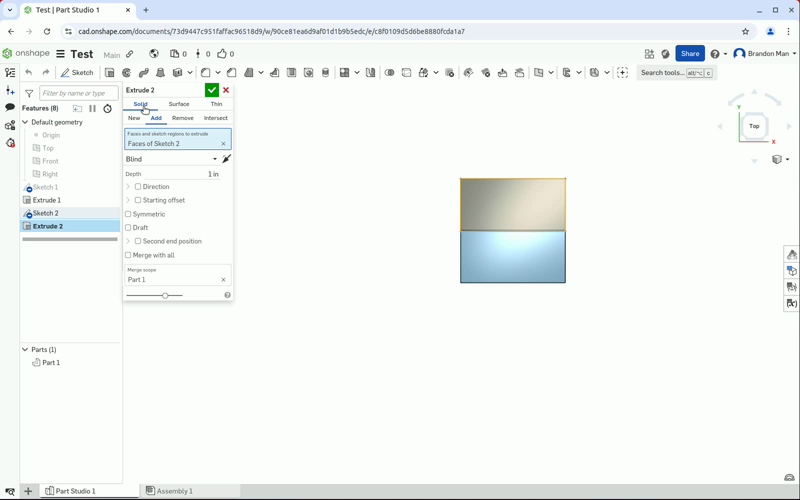
click(143, 106)
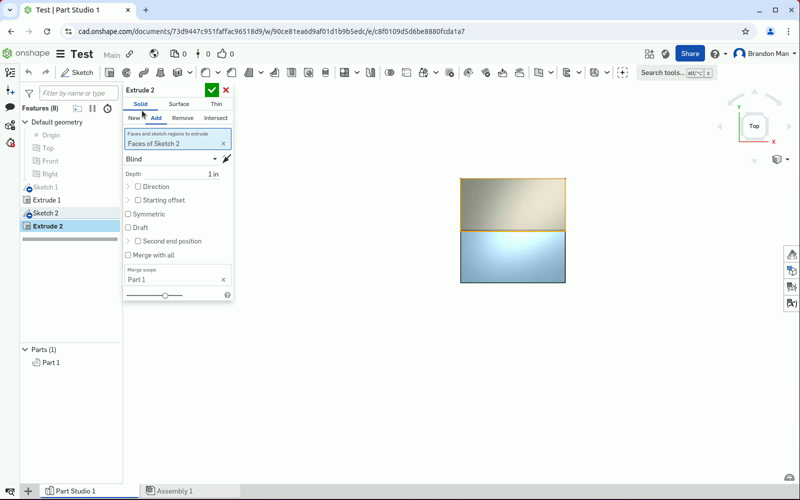
mouse_move(137, 120)
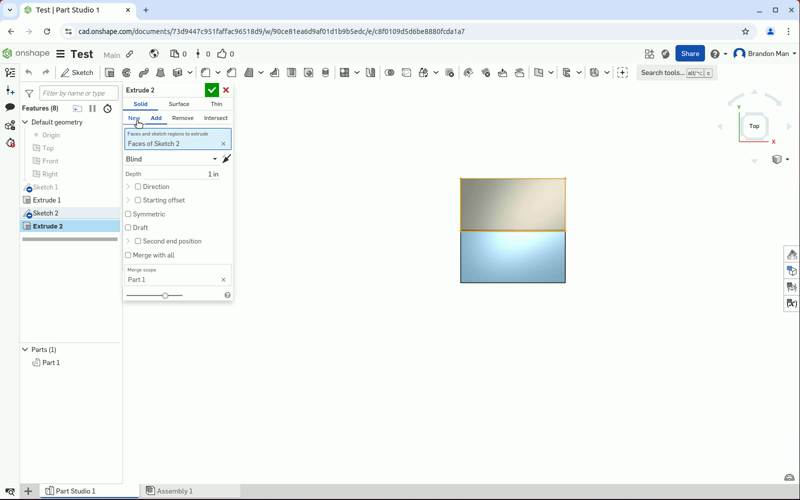
click(137, 120)
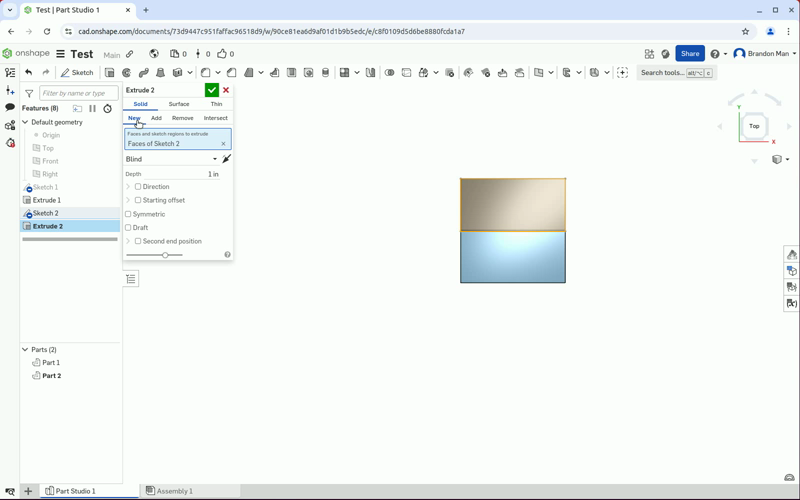
key(tab, 4)
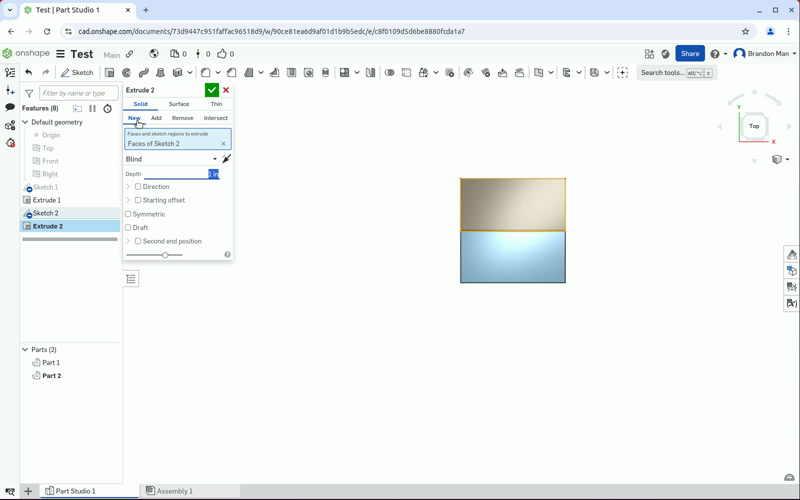
text(1.685)
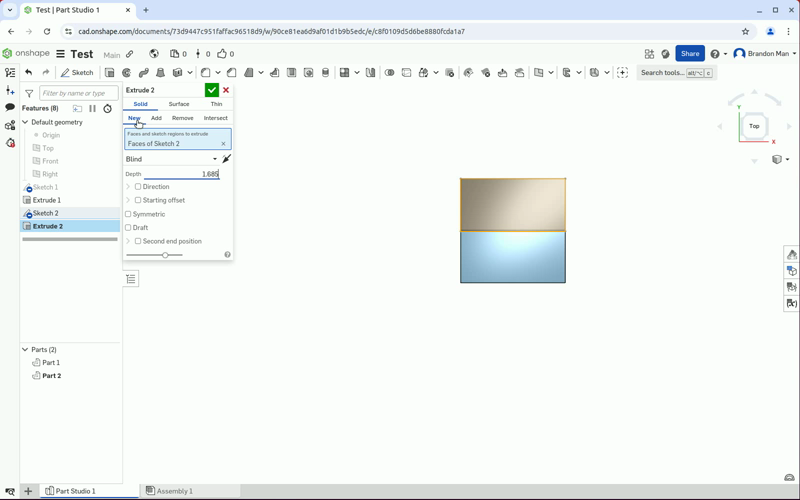
key(enter)
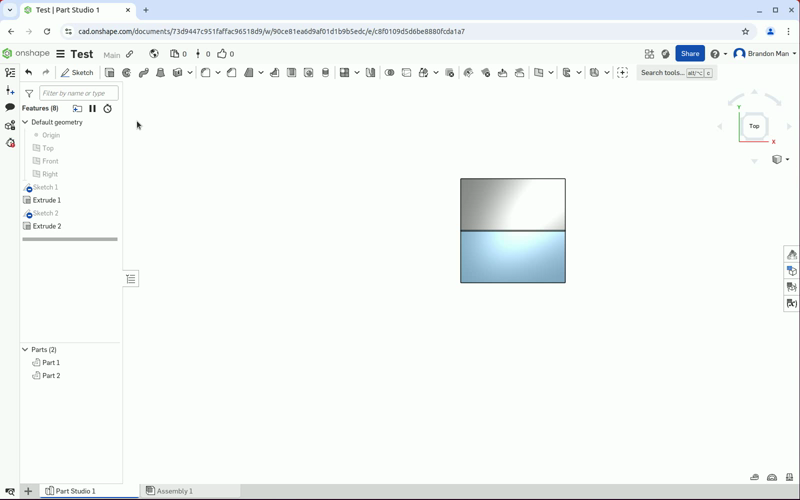
key(shift+h)
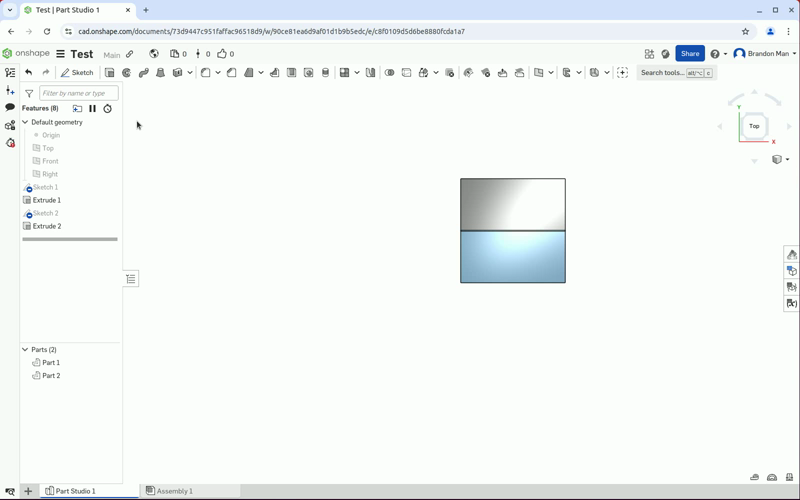
key(shift+h)
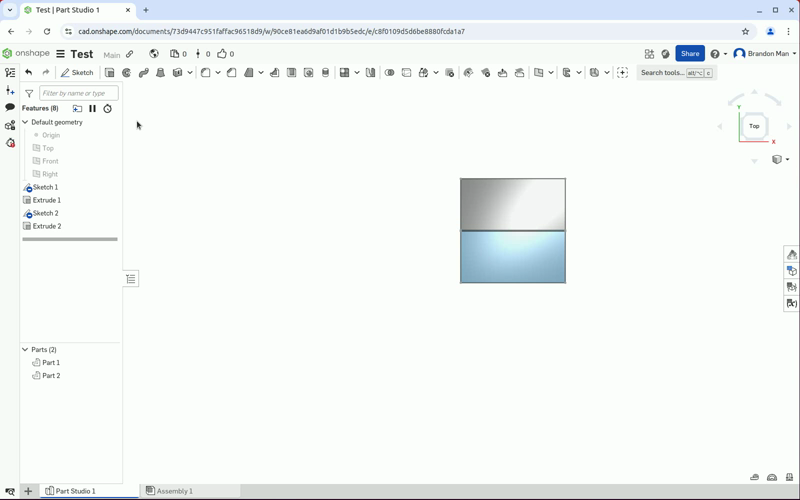
key(shift+7)
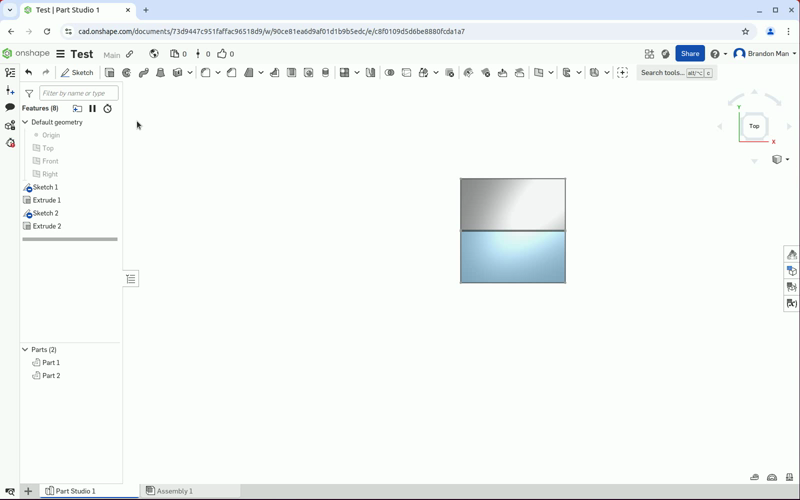
key(up, 3)
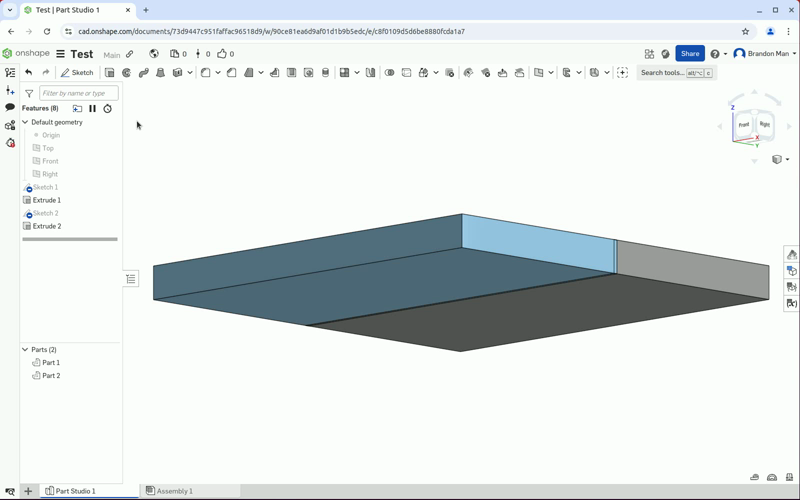
key(left, 3)
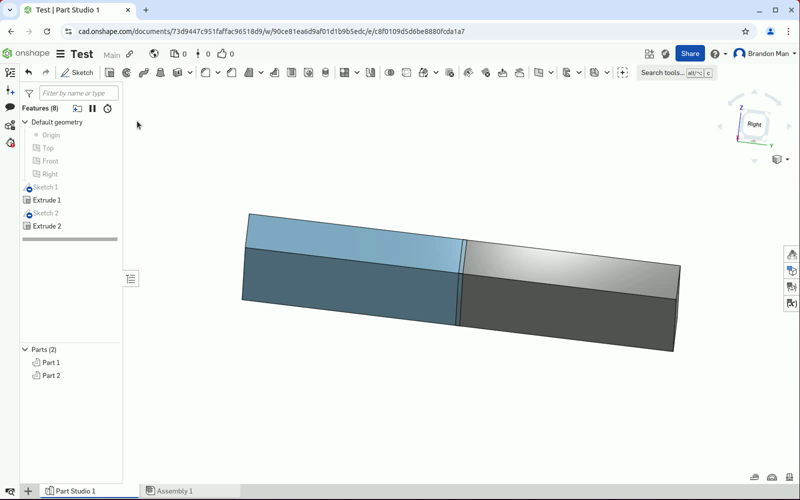
key(right, 3)
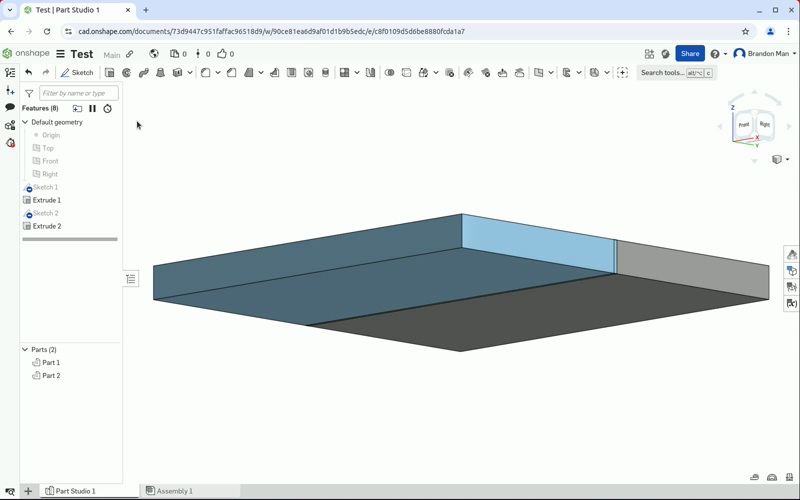
key(down, 3)
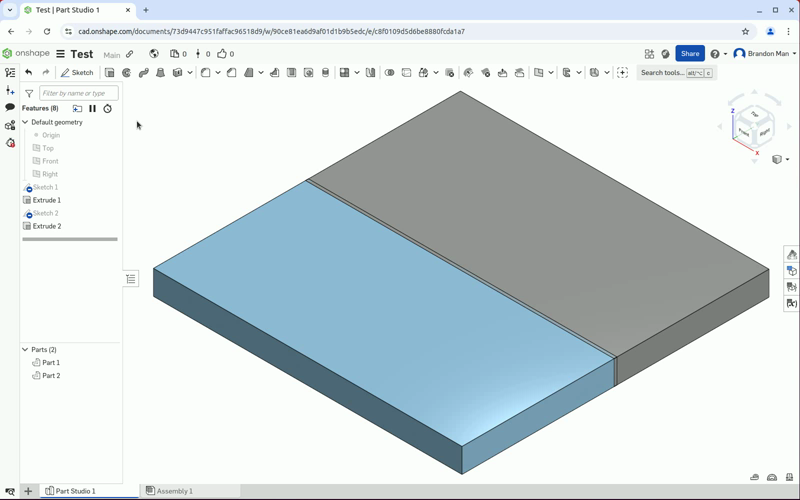
mouse_move(73, 189)
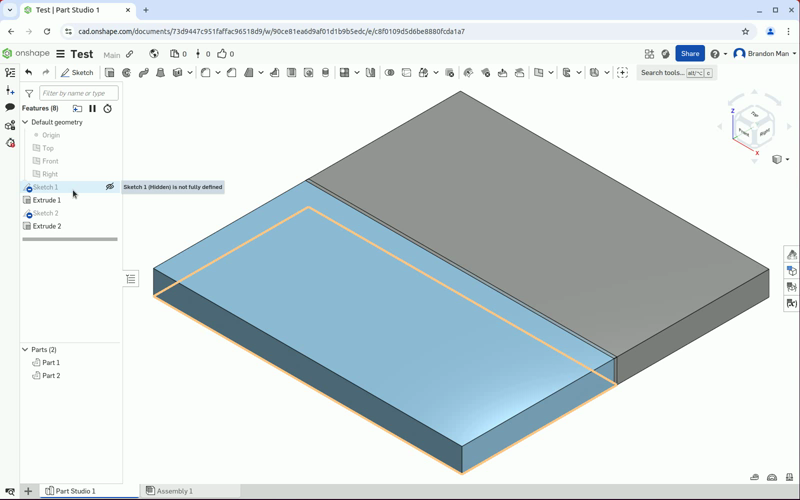
click(73, 189)